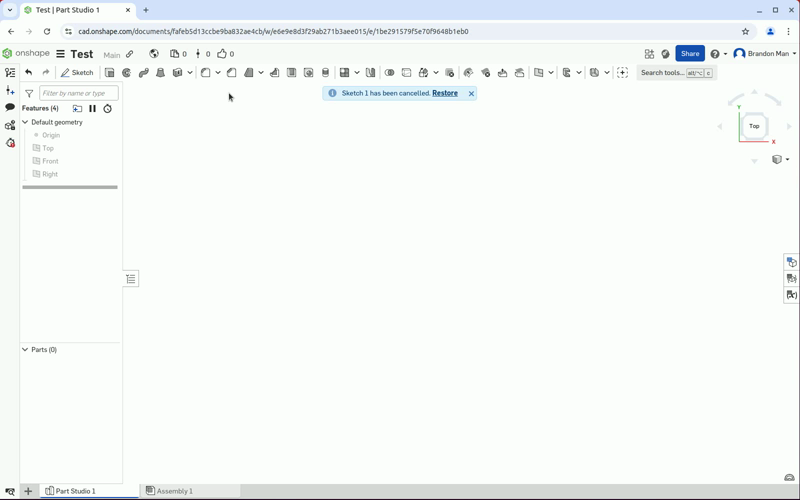
key(shift+h)
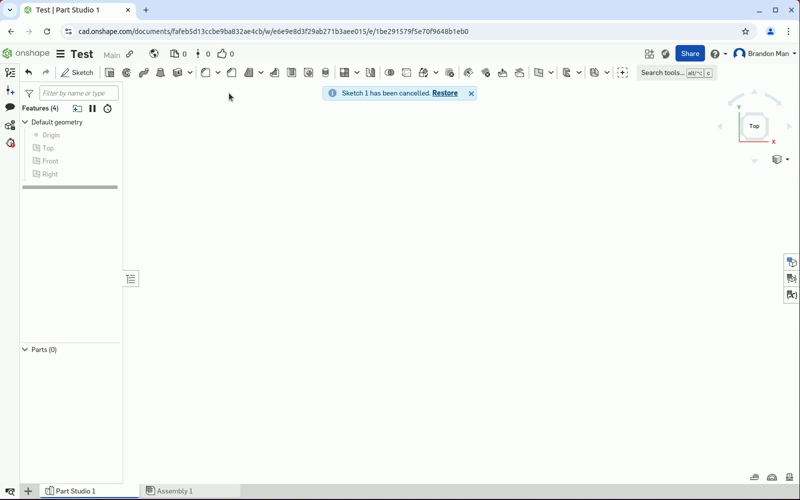
mouse_move(73, 352)
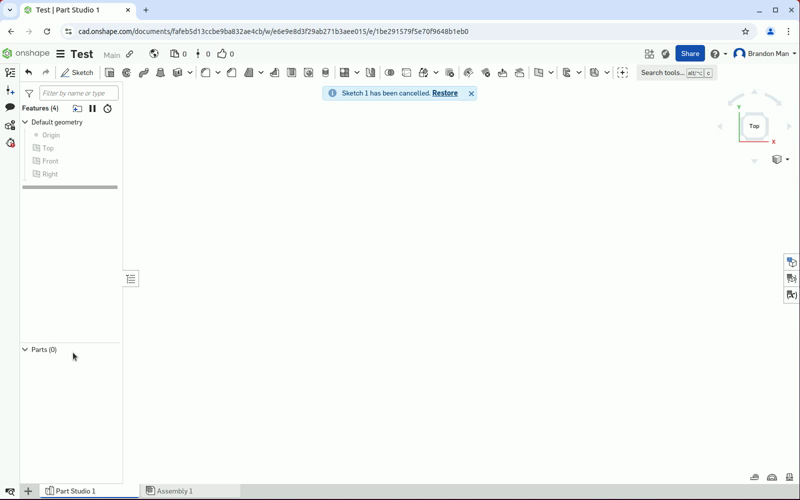
key(y)
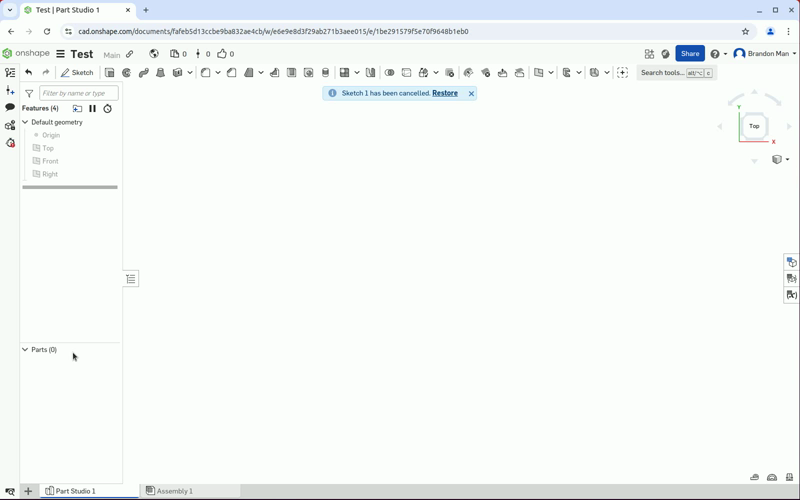
key(shift+p)
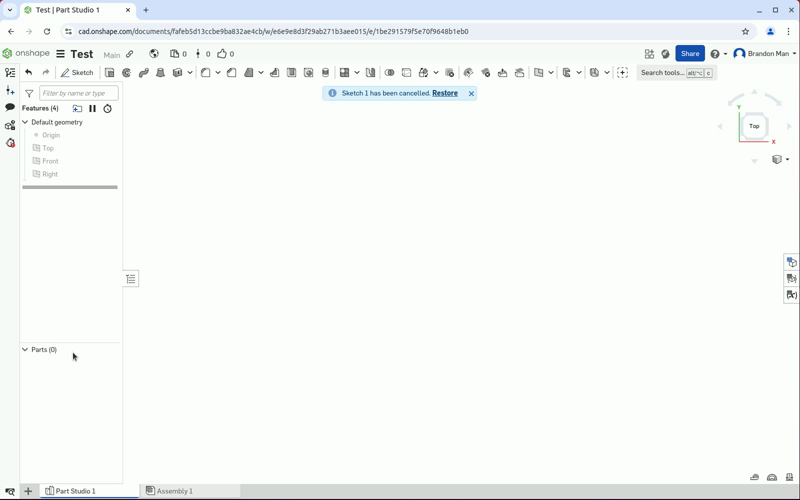
key(space)
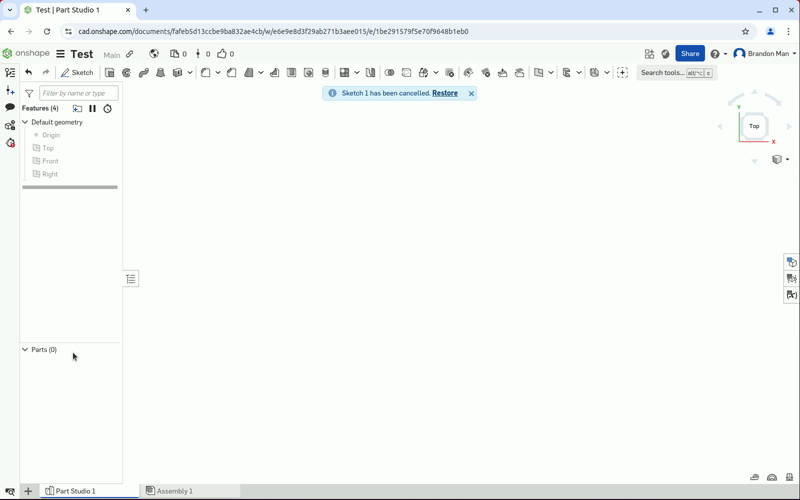
key_down(shift)
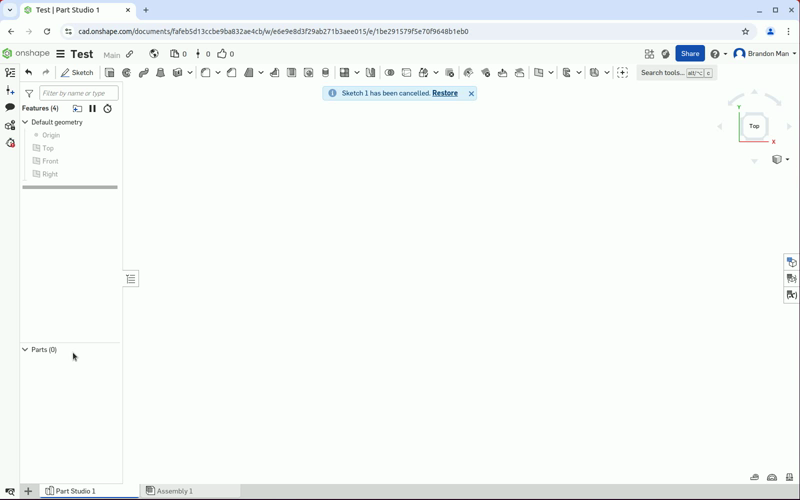
key(up)
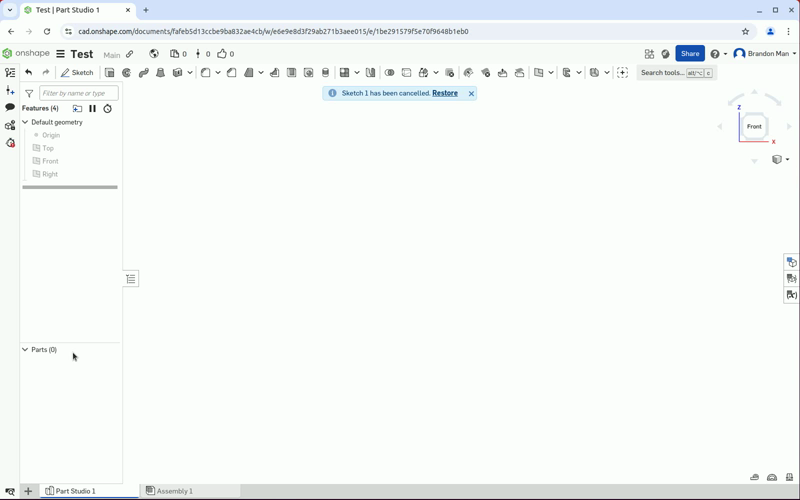
key_up(shift)
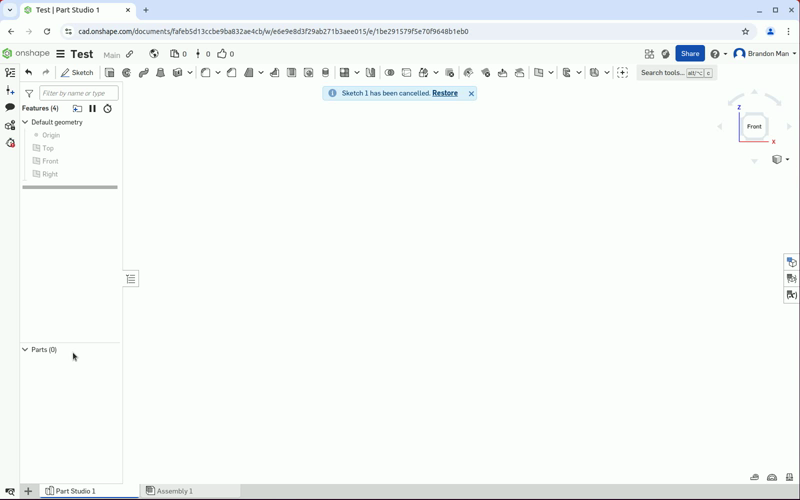
mouse_move(73, 352)
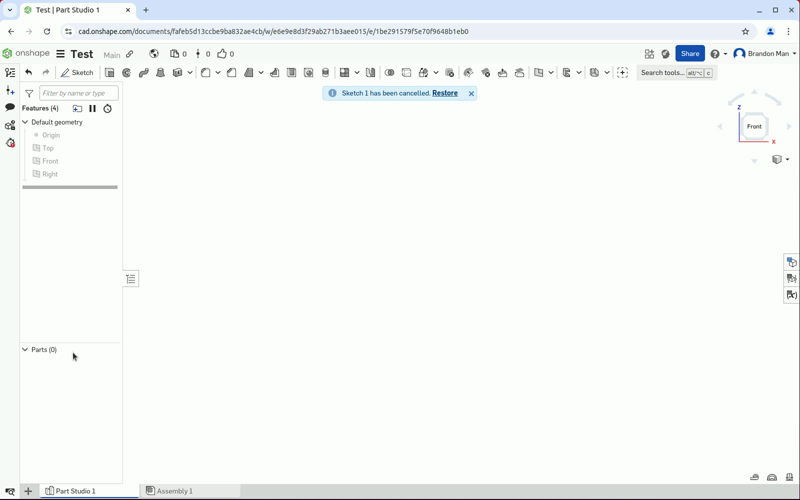
key(shift+y)
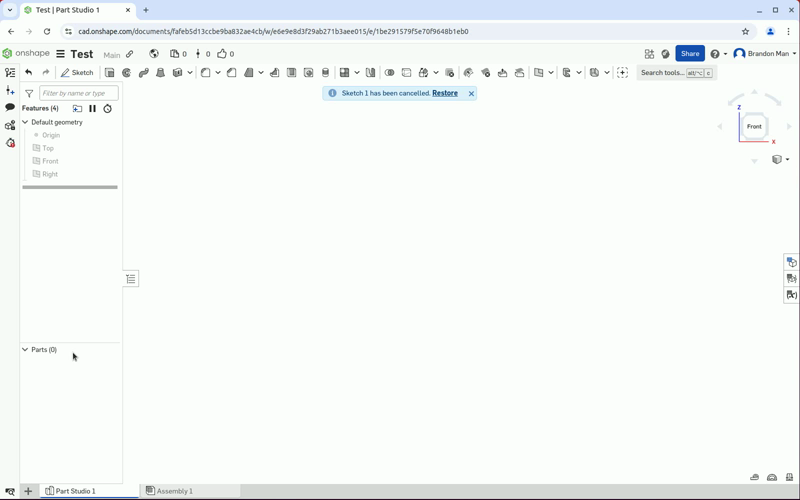
key(shift+s)
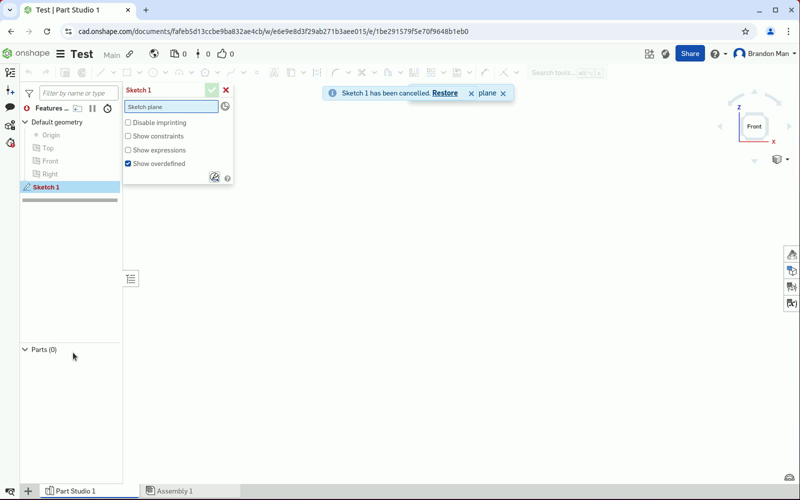
mouse_move(73, 163)
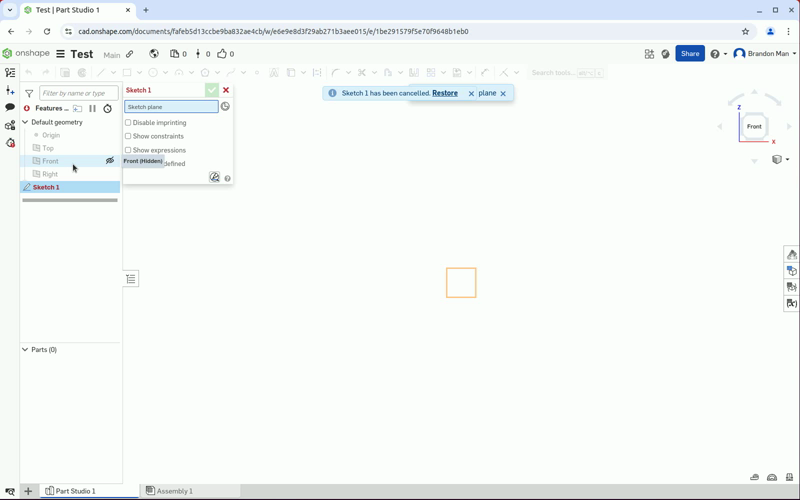
click(73, 163)
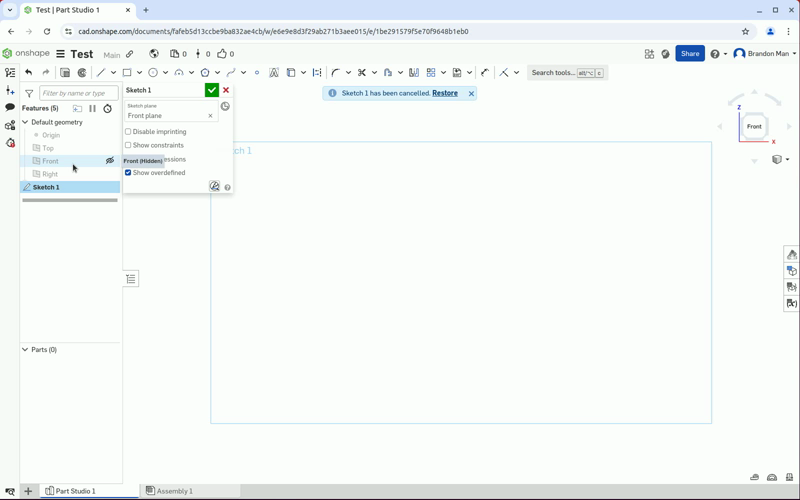
mouse_move(73, 352)
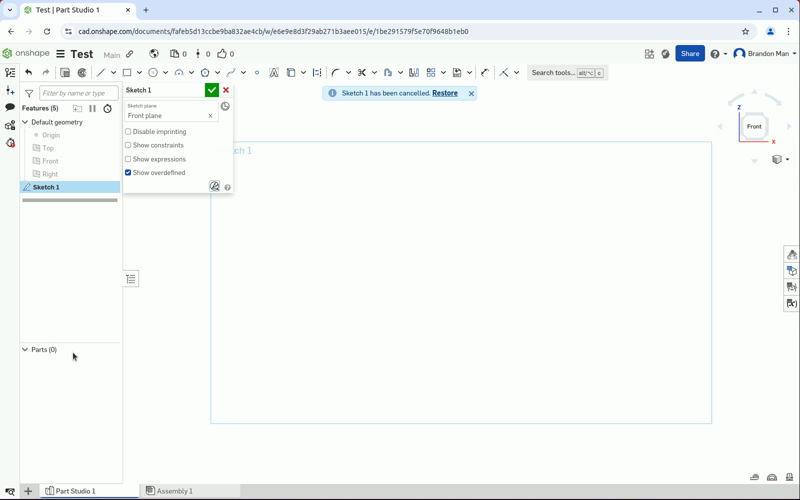
key(y)
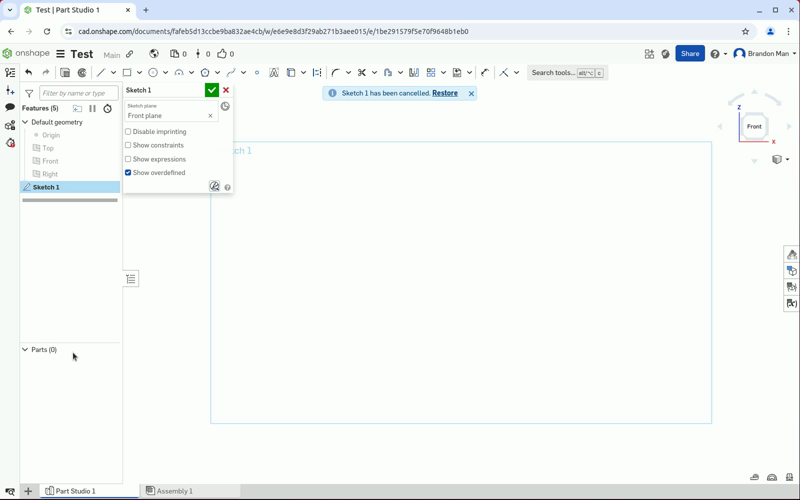
key(l)
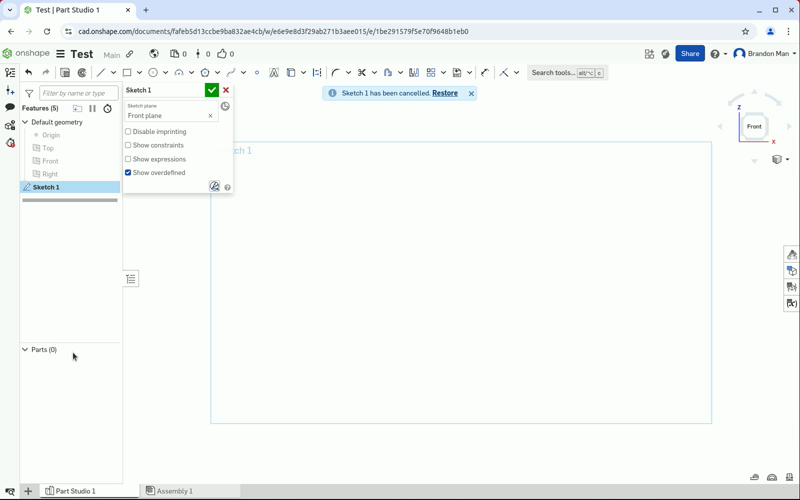
key_down(shift)
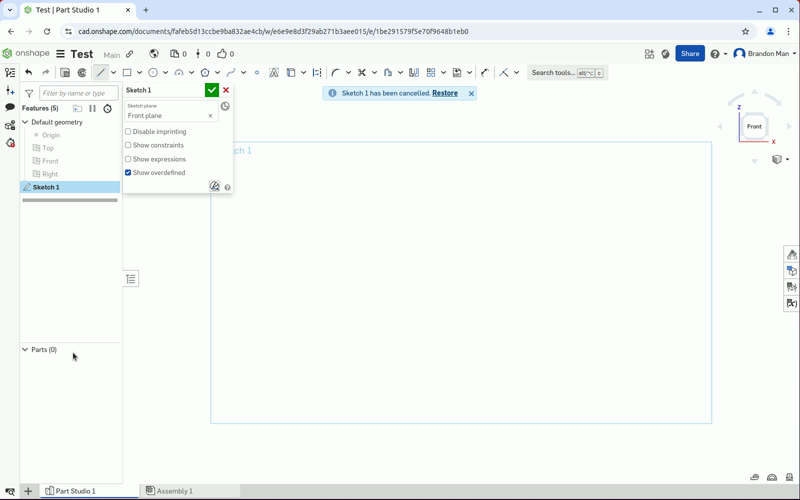
mouse_move(401, 395)
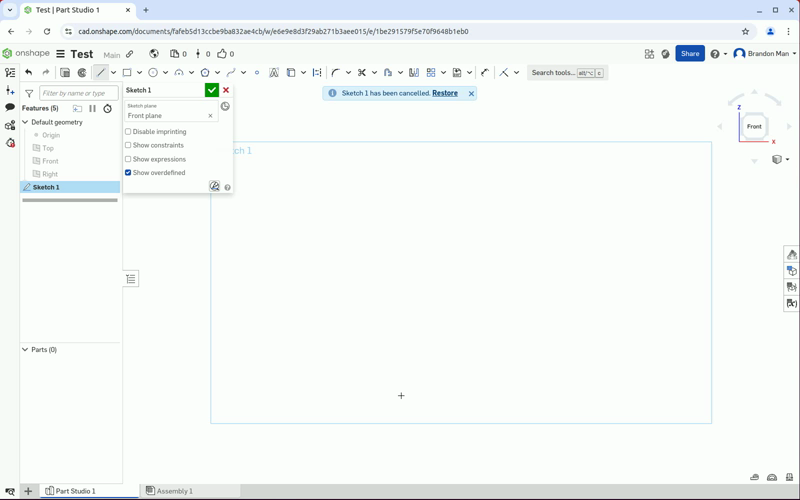
click(401, 395)
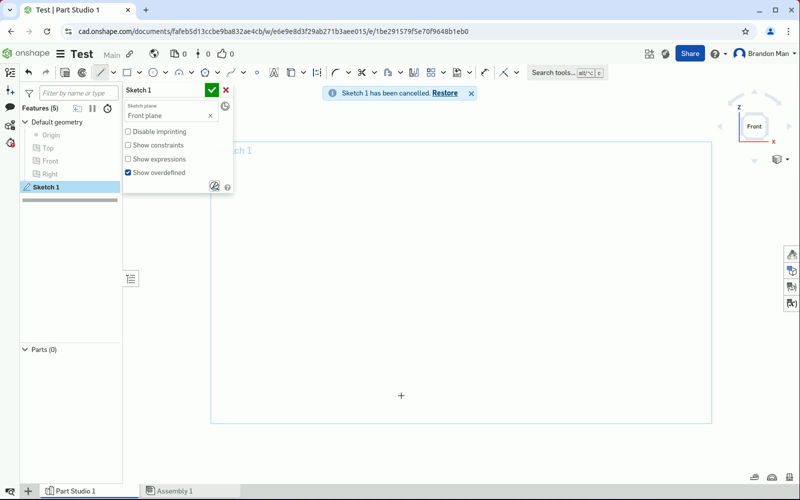
key_up(shift)
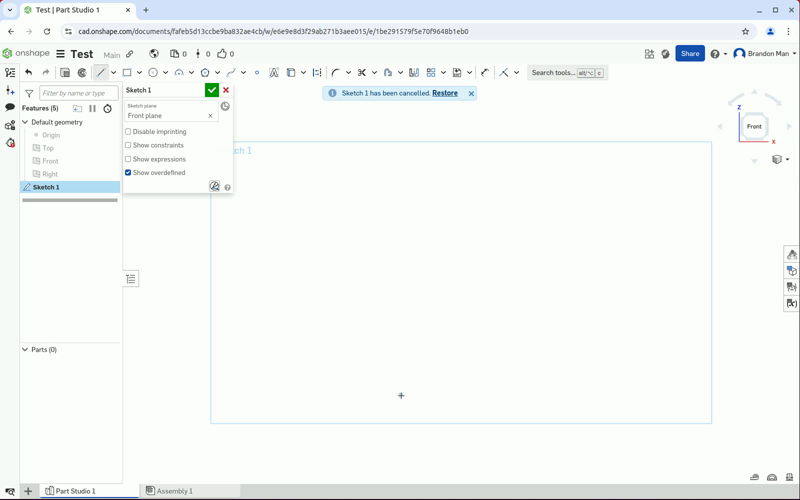
key_down(shift)
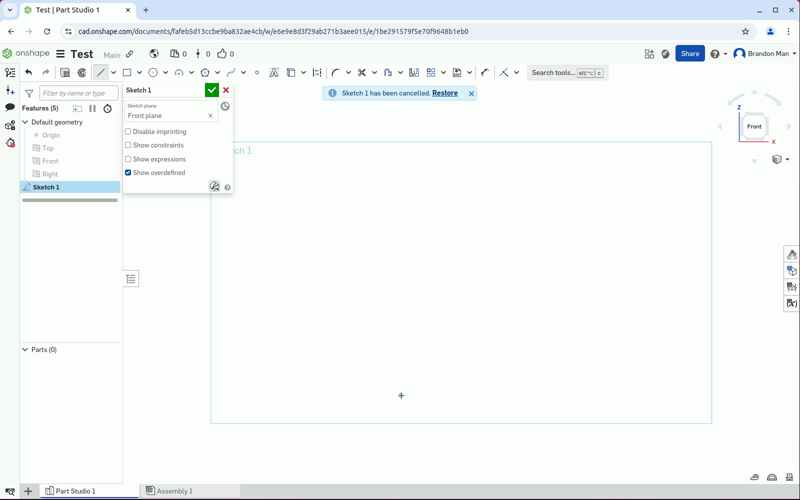
mouse_move(519, 395)
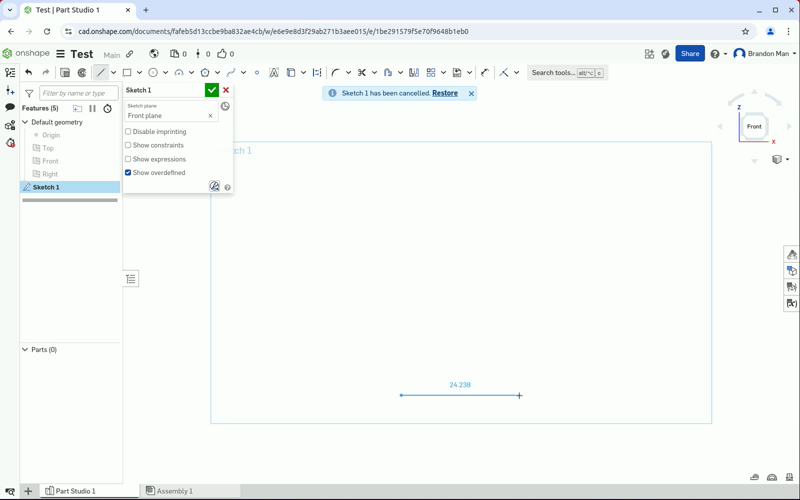
click(519, 395)
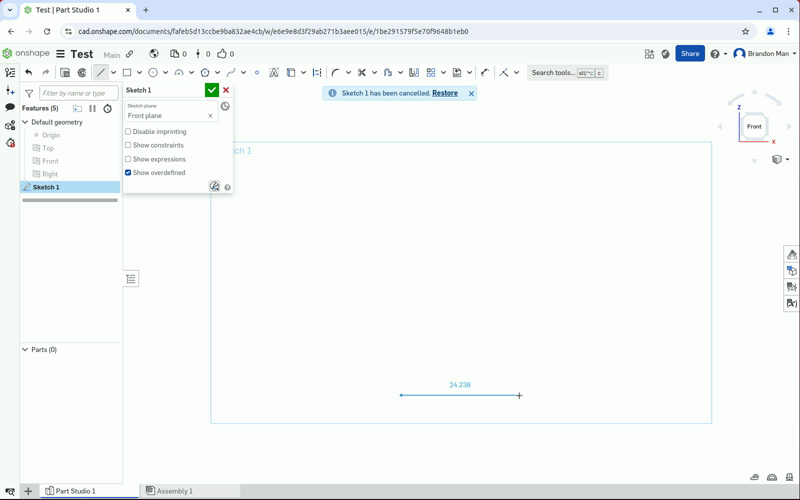
key_up(shift)
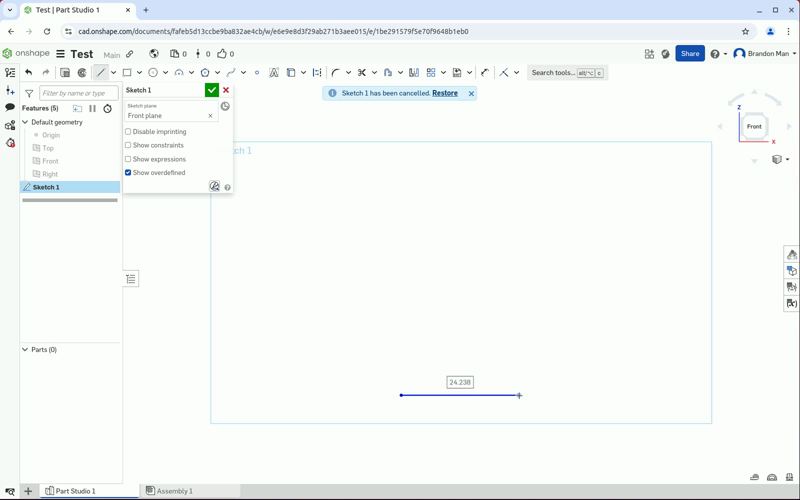
key_down(shift)
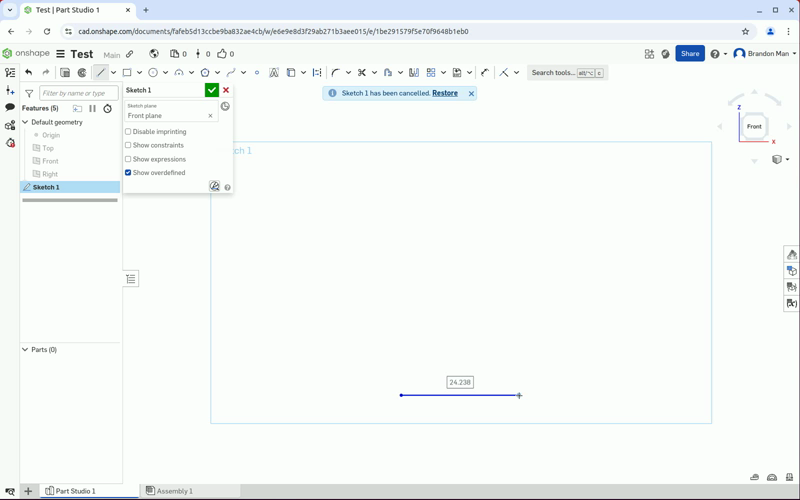
mouse_move(519, 171)
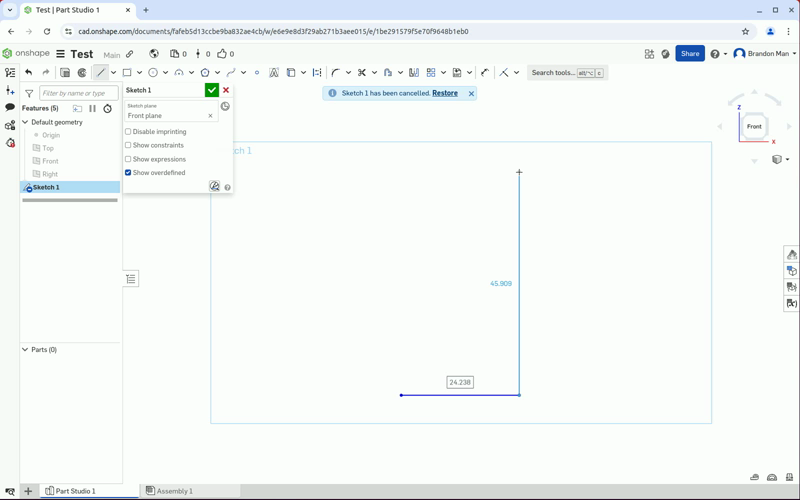
click(519, 171)
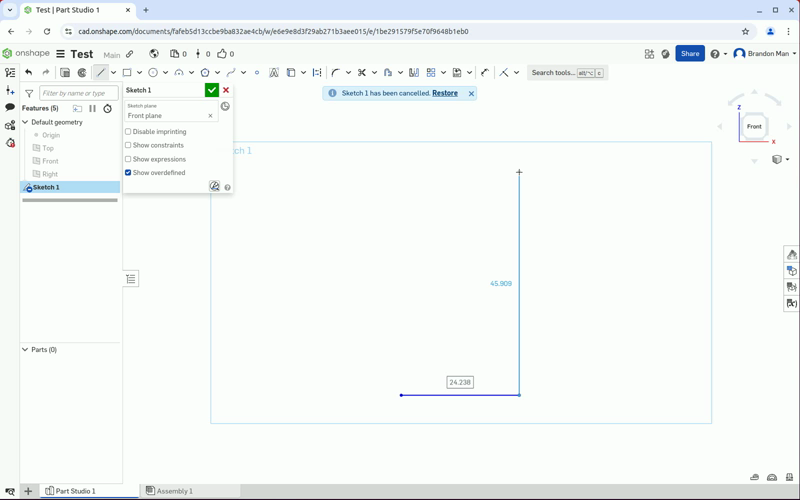
key_up(shift)
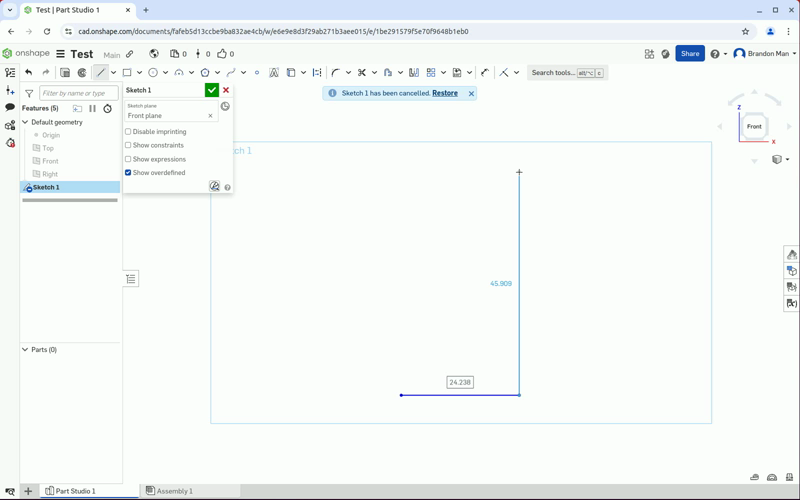
key_down(shift)
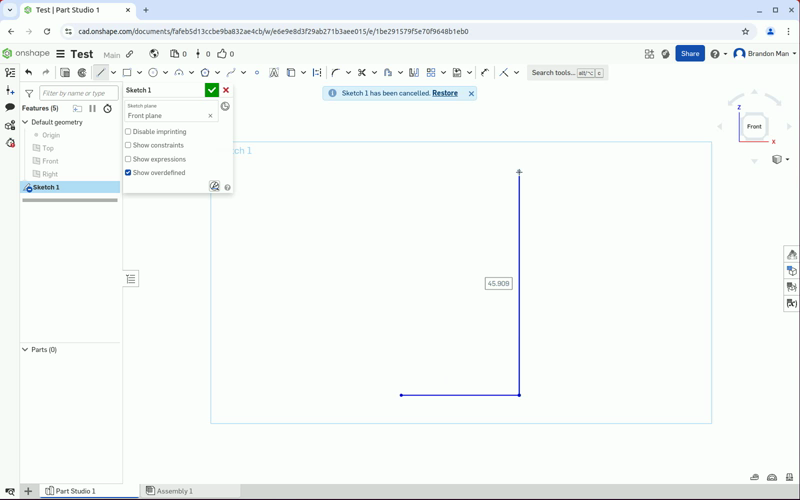
mouse_move(401, 171)
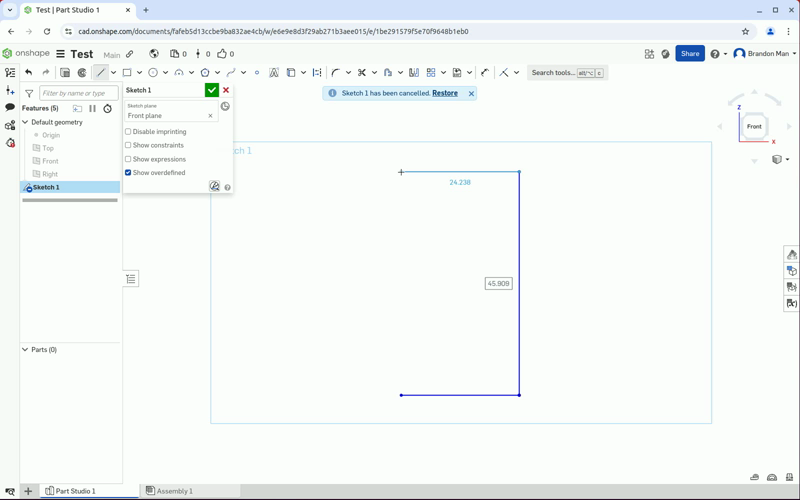
click(401, 171)
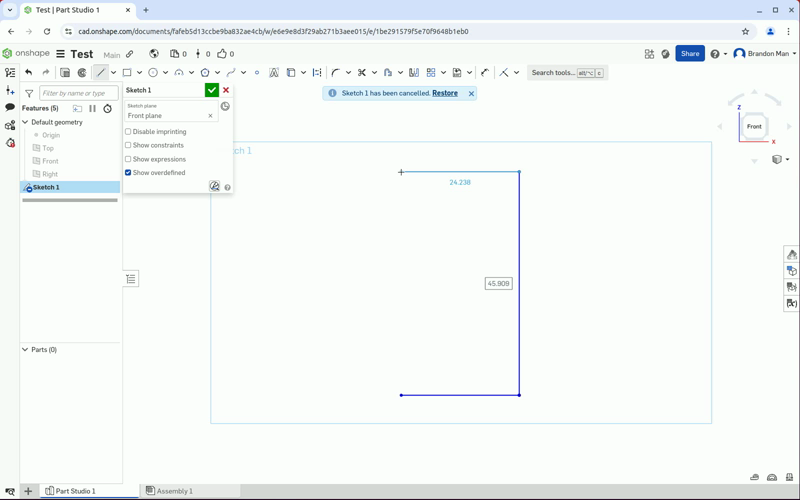
key_up(shift)
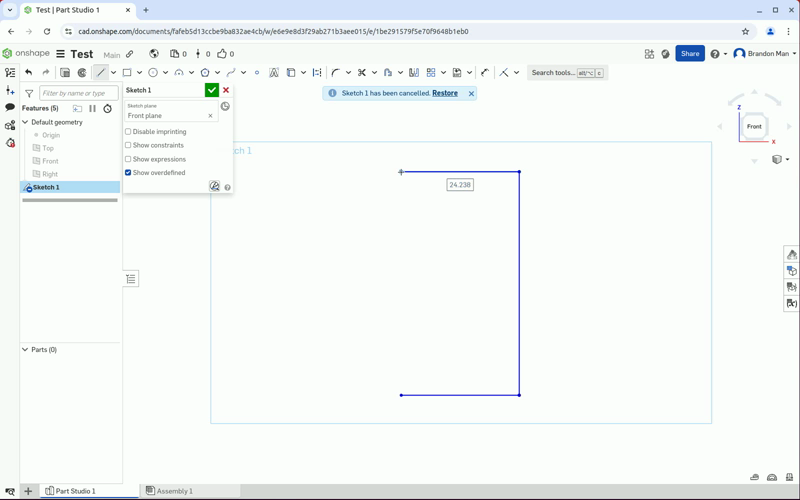
key_down(shift)
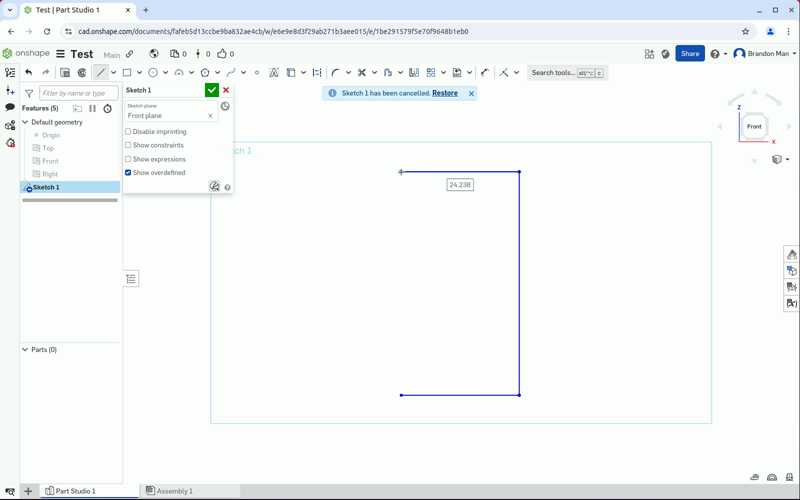
mouse_move(401, 395)
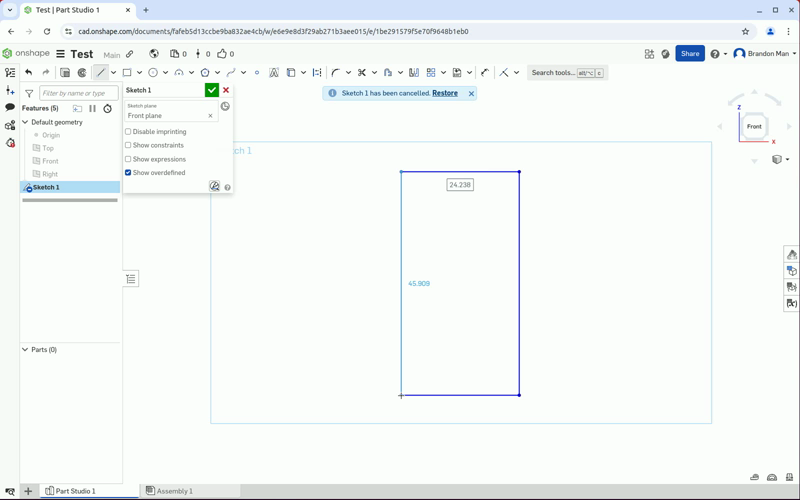
key_up(shift)
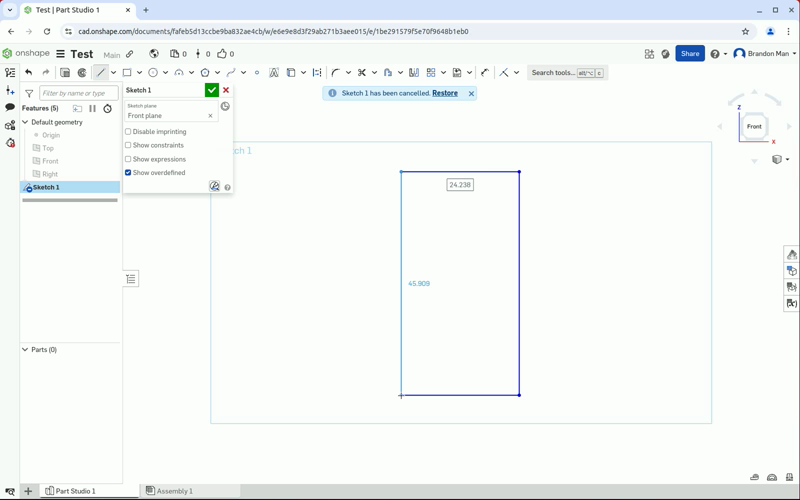
click(401, 395)
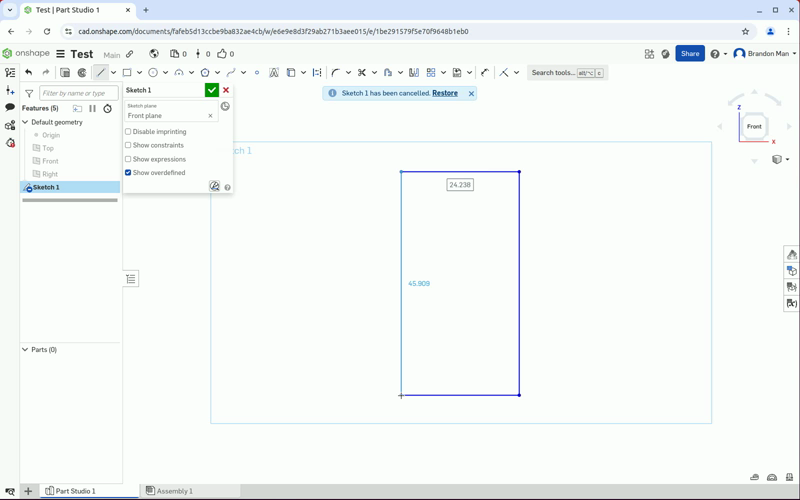
key(esc)
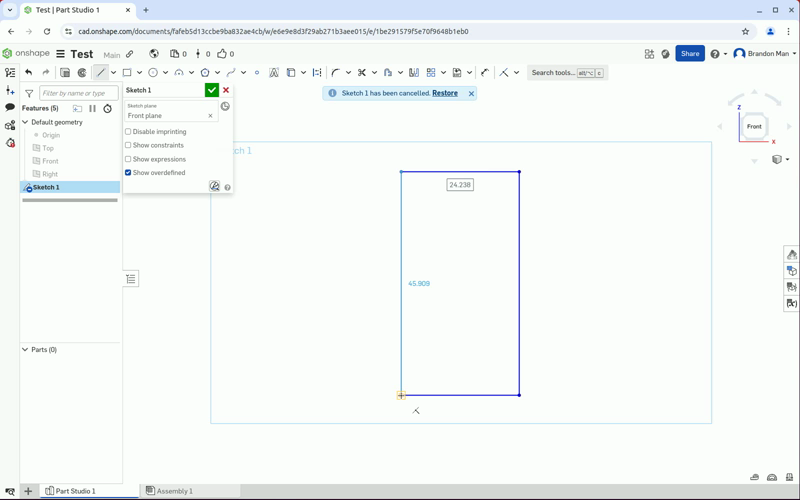
mouse_move(445, 326)
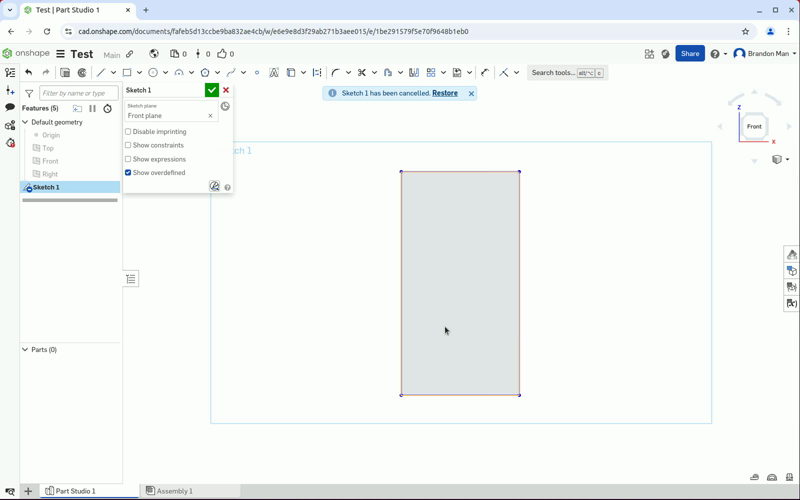
click(445, 326)
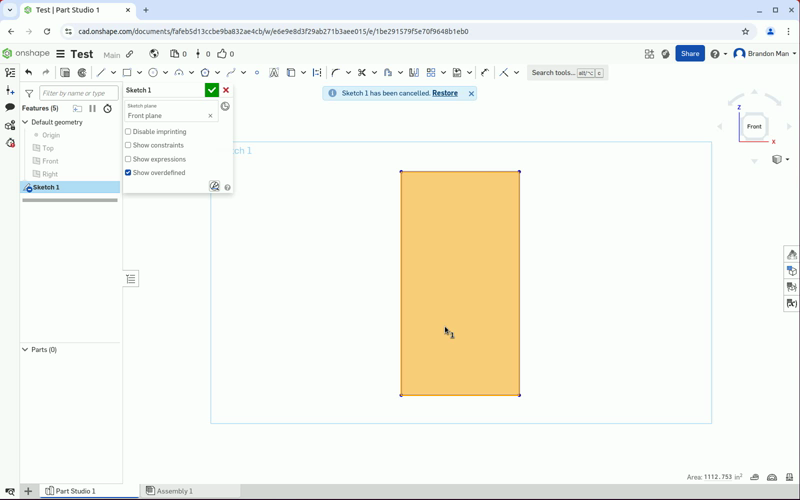
mouse_move(73, 352)
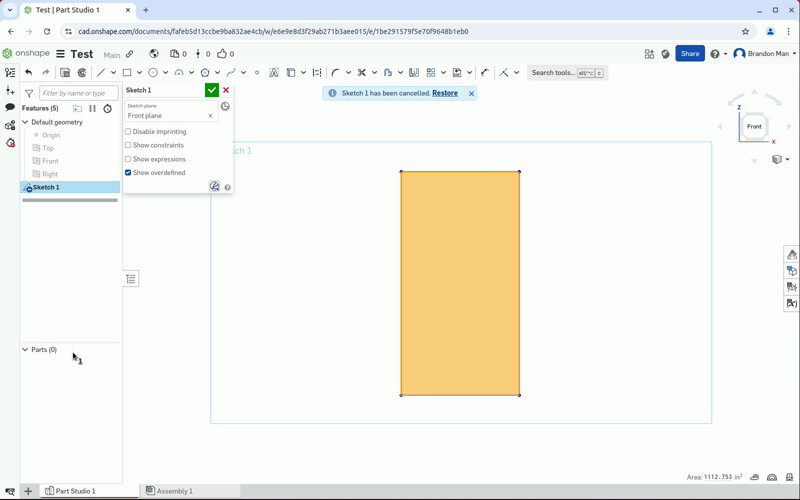
key(shift+y)
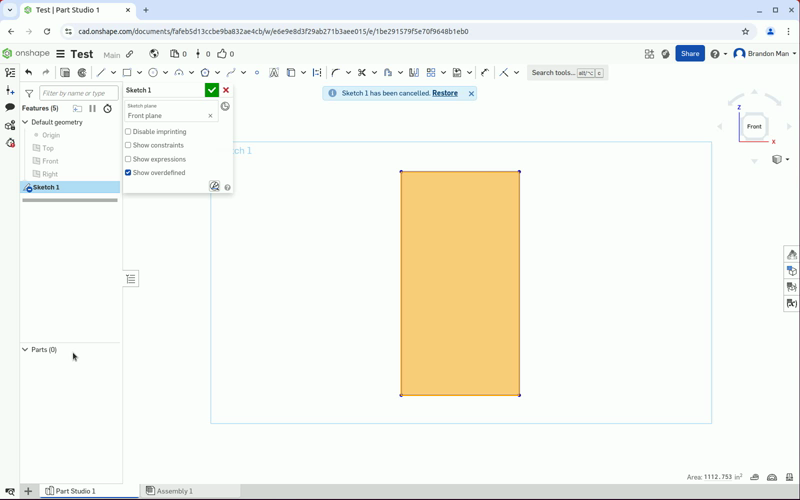
key(shift+e)
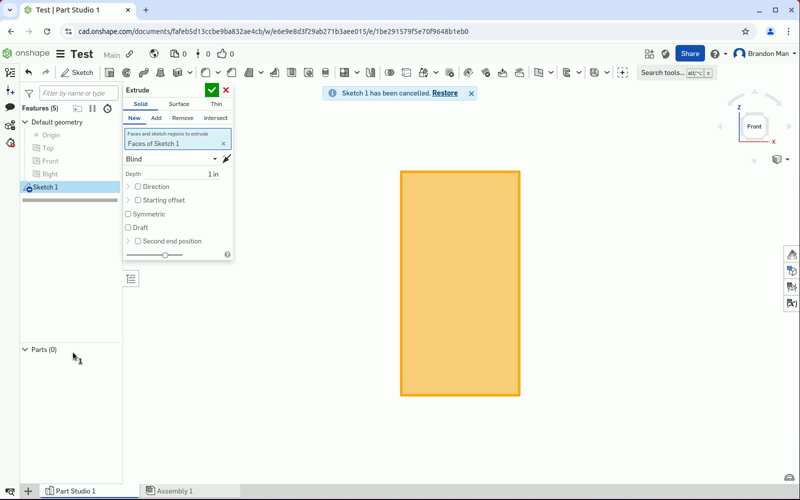
mouse_move(143, 106)
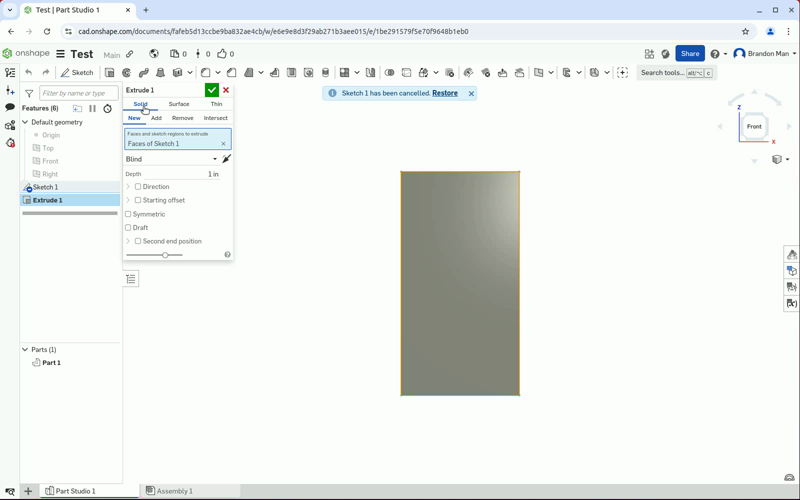
click(143, 106)
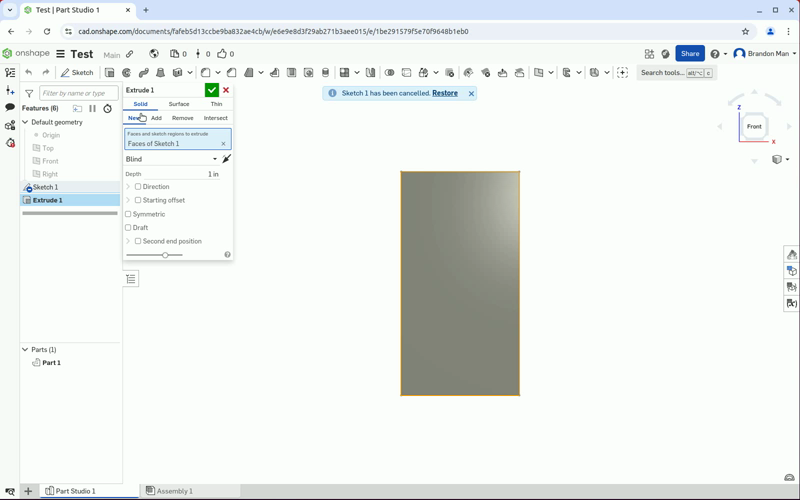
mouse_move(137, 120)
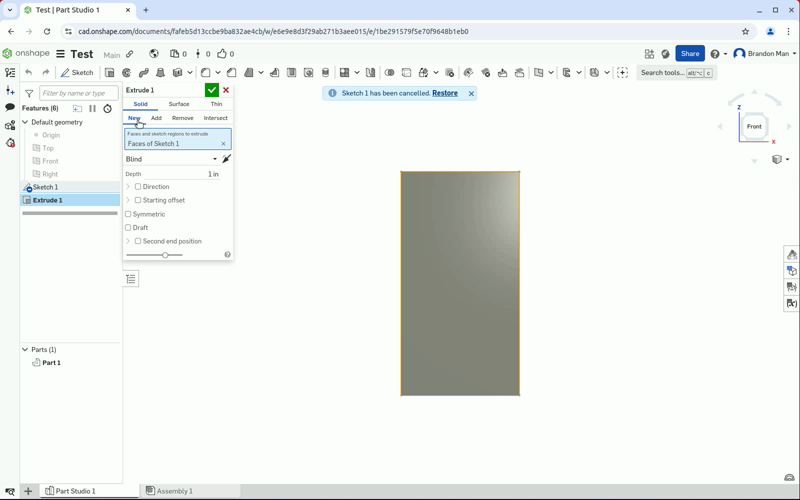
click(137, 120)
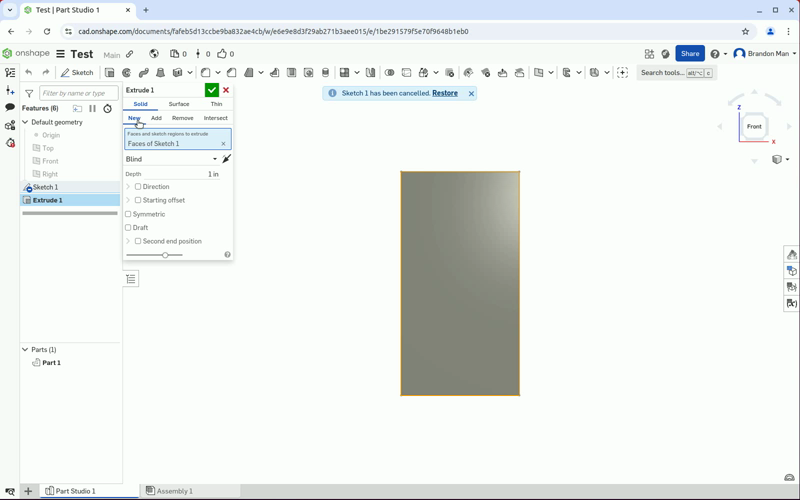
key(tab, 4)
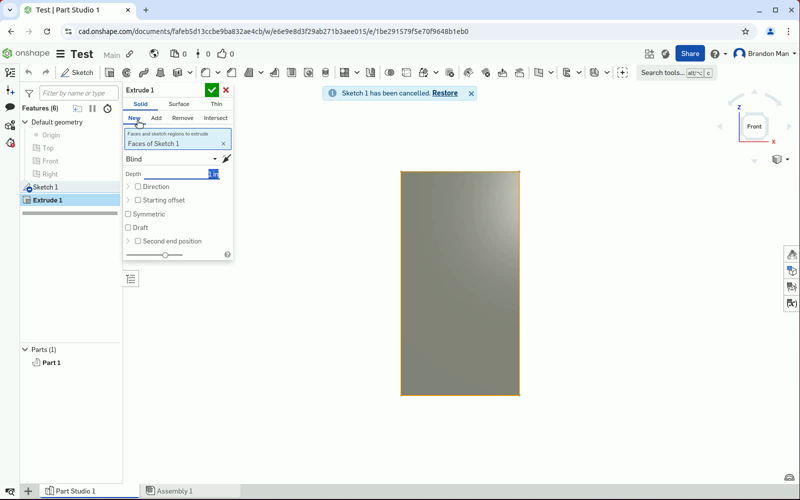
text(0.963)
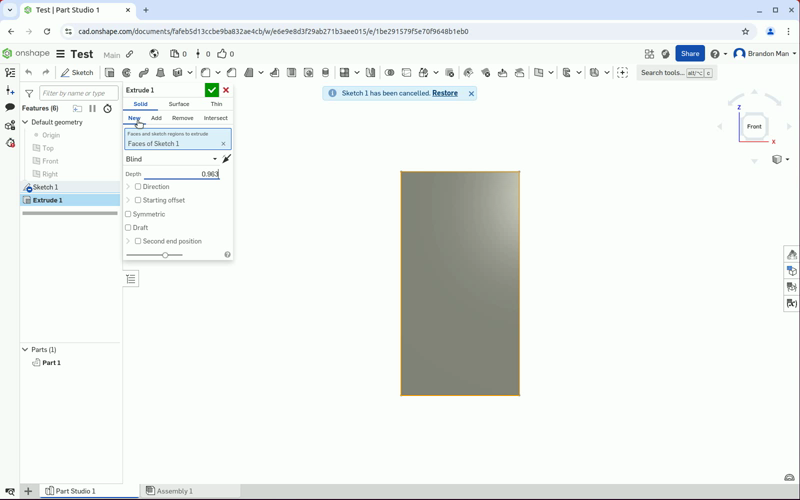
key(enter)
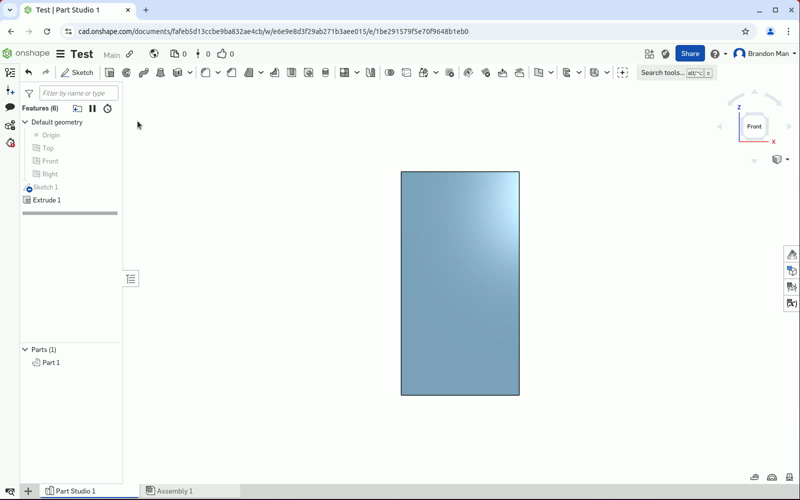
key(shift+h)
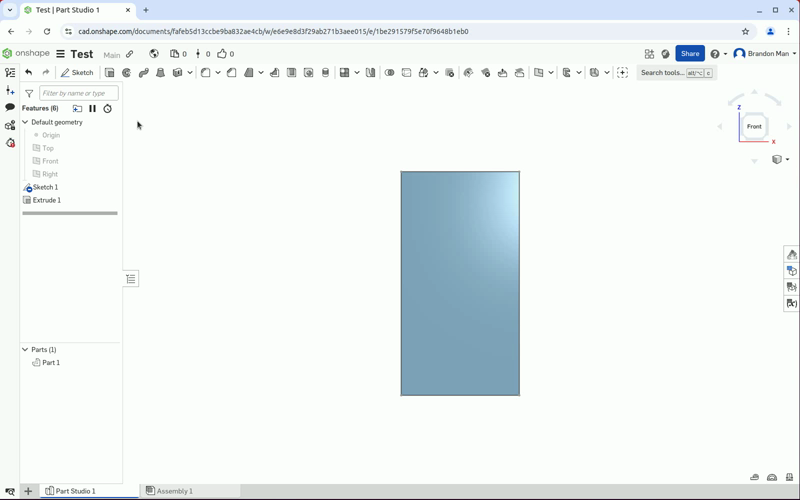
key(shift+h)
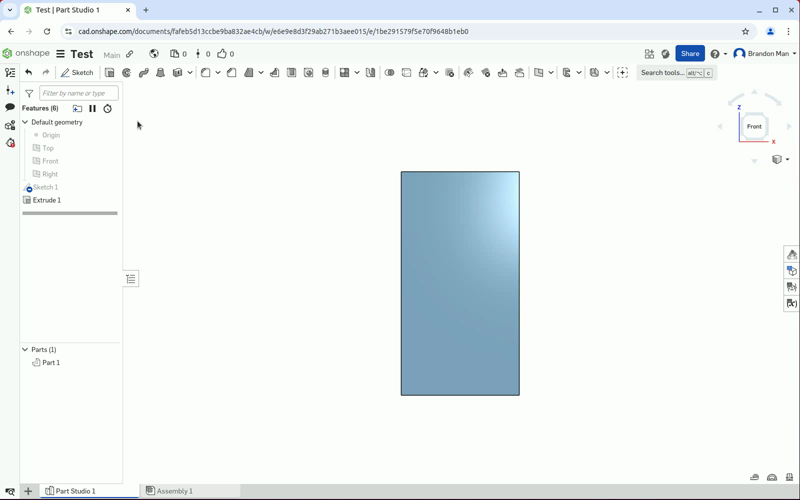
mouse_move(73, 189)
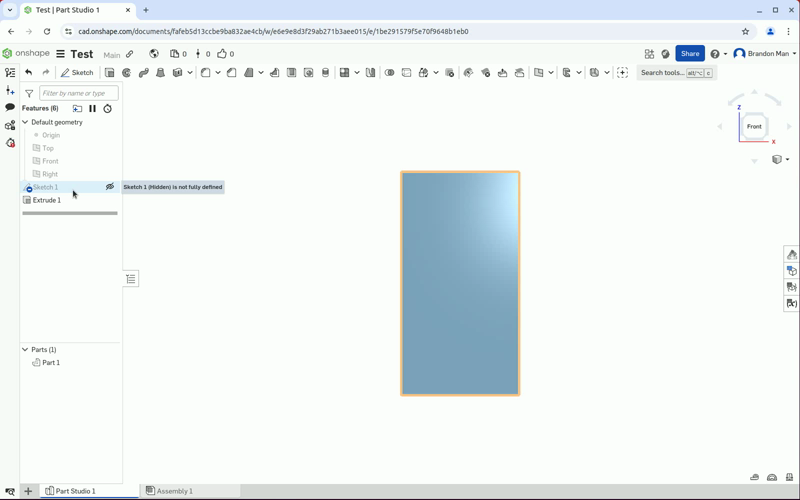
click(73, 189)
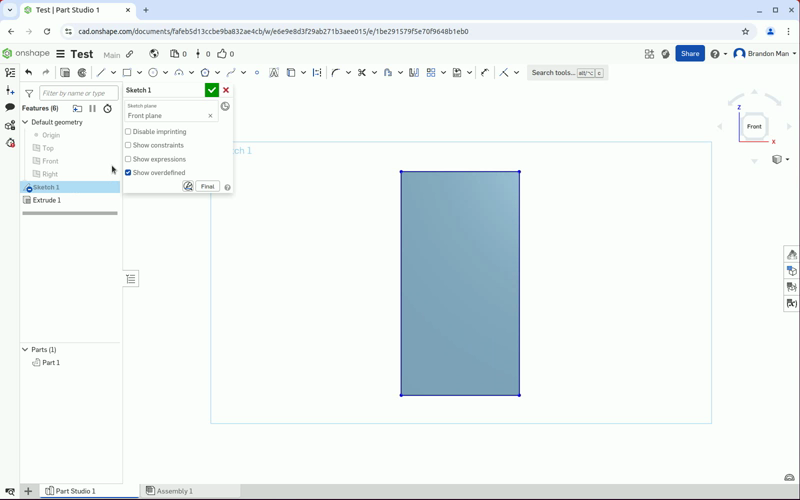
mouse_move(229, 92)
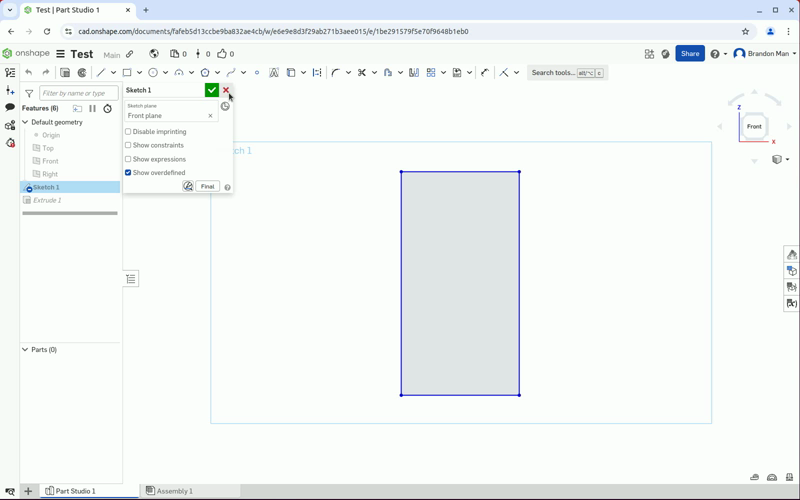
click(229, 92)
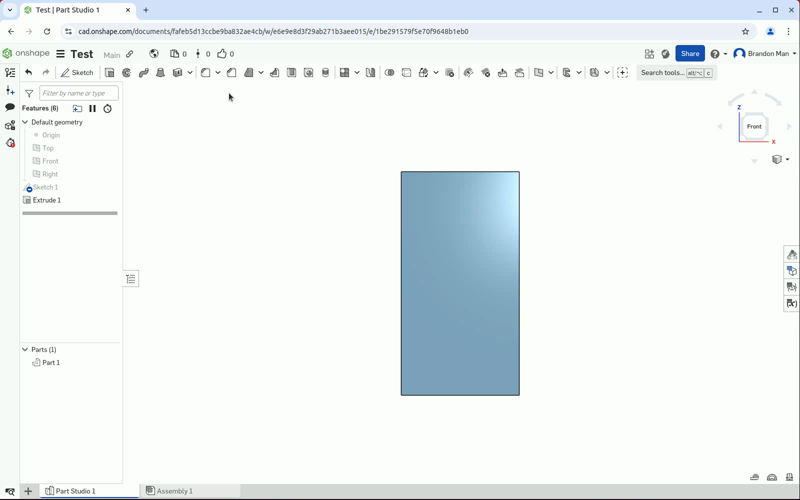
mouse_move(541, 75)
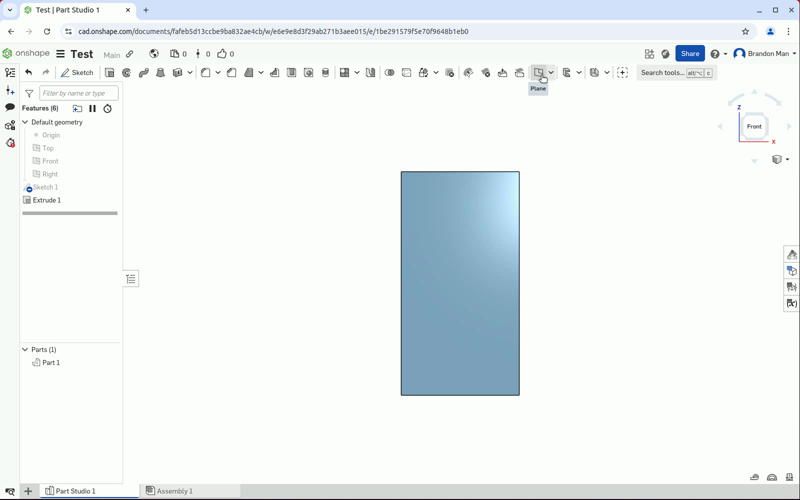
click(541, 75)
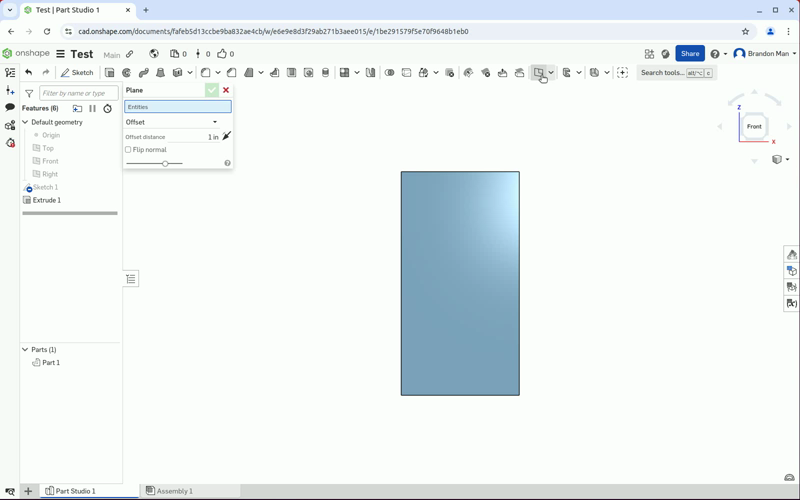
mouse_move(73, 163)
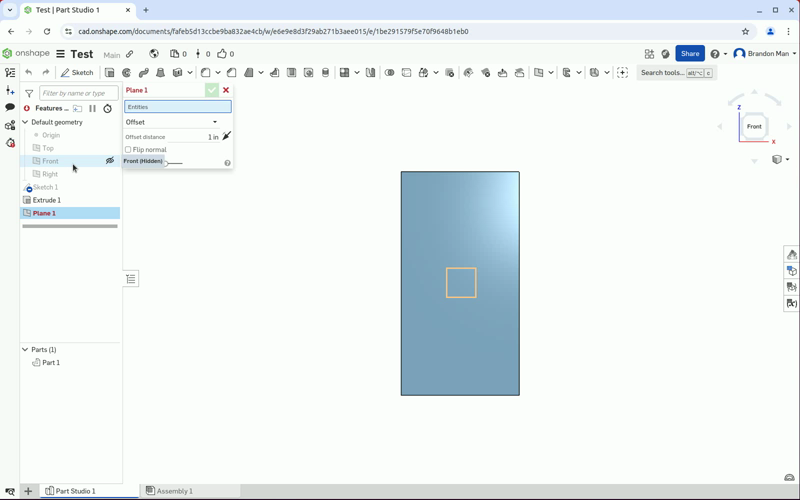
click(73, 163)
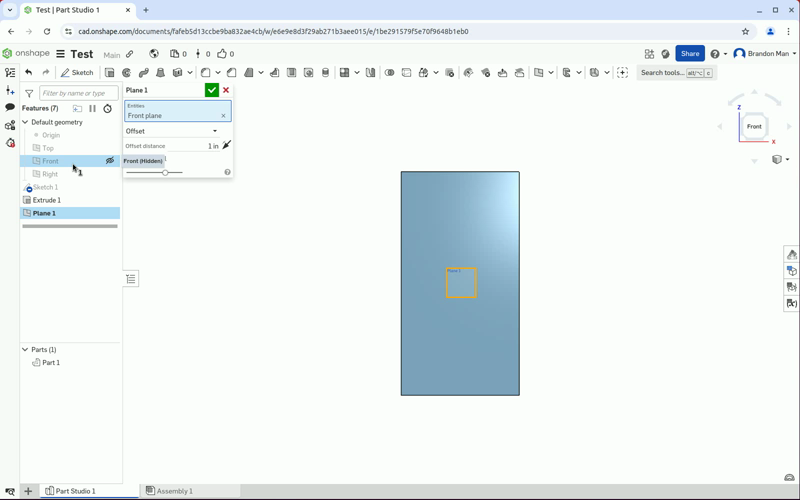
key(tab, 2)
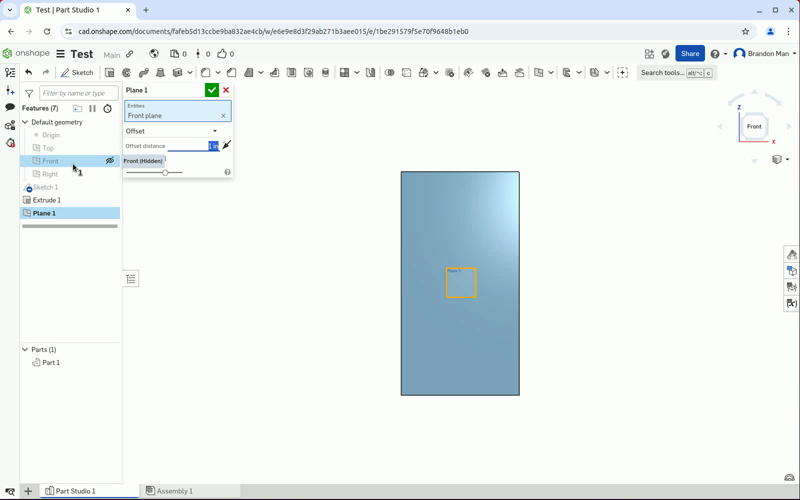
text(0.955)
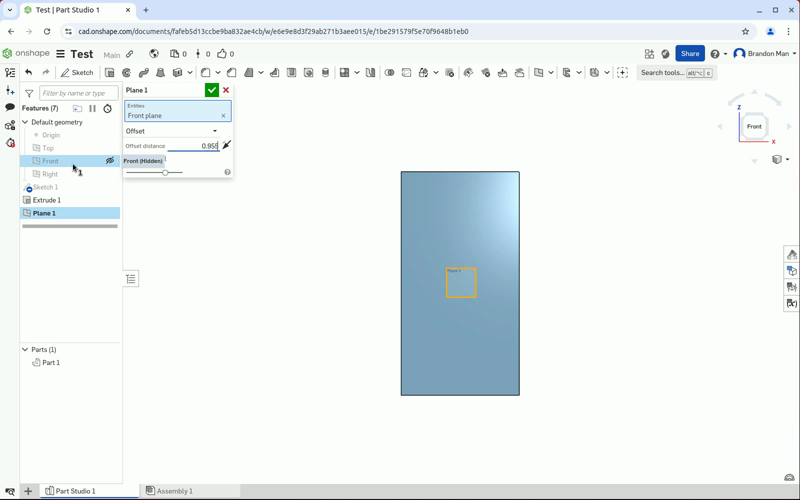
key(enter, 2)
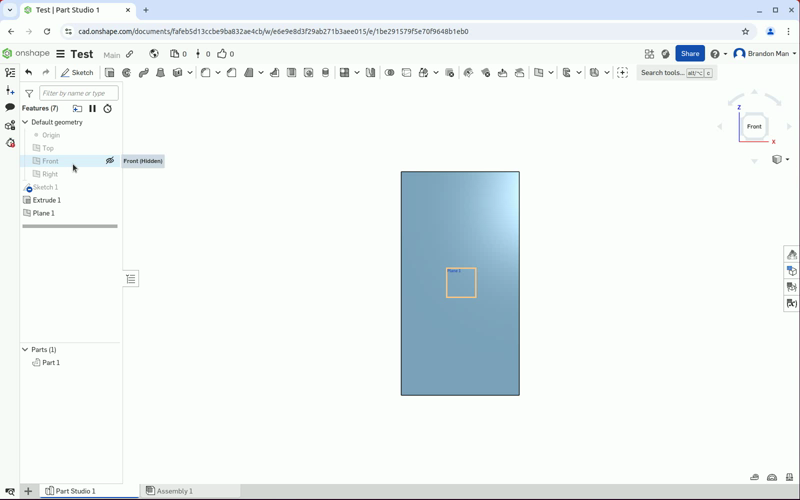
key(shift+s)
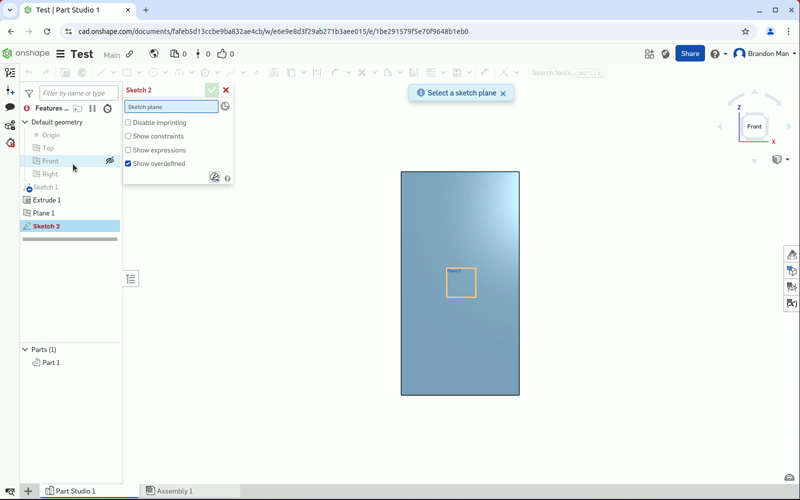
mouse_move(73, 215)
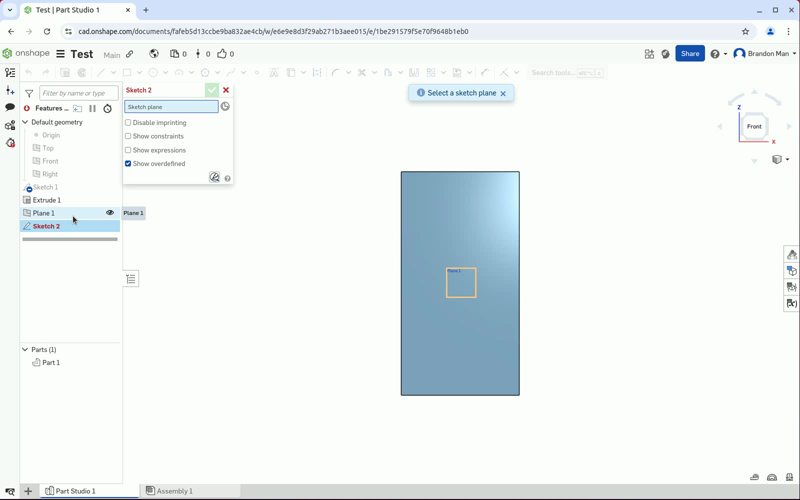
click(73, 215)
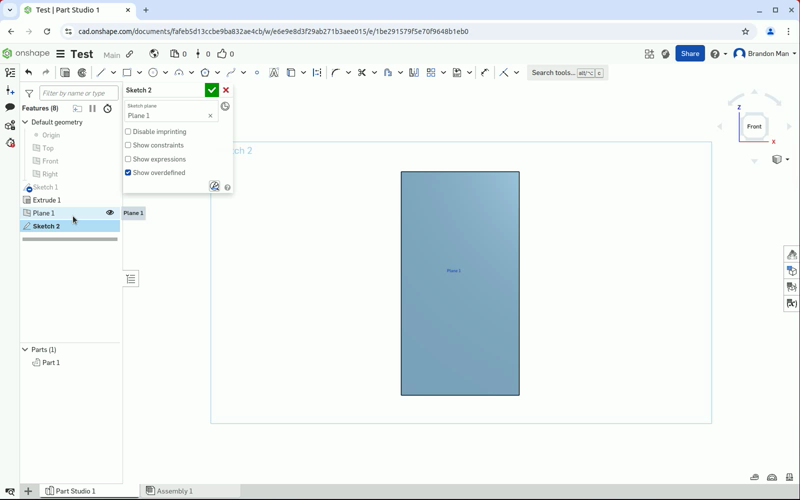
mouse_move(73, 352)
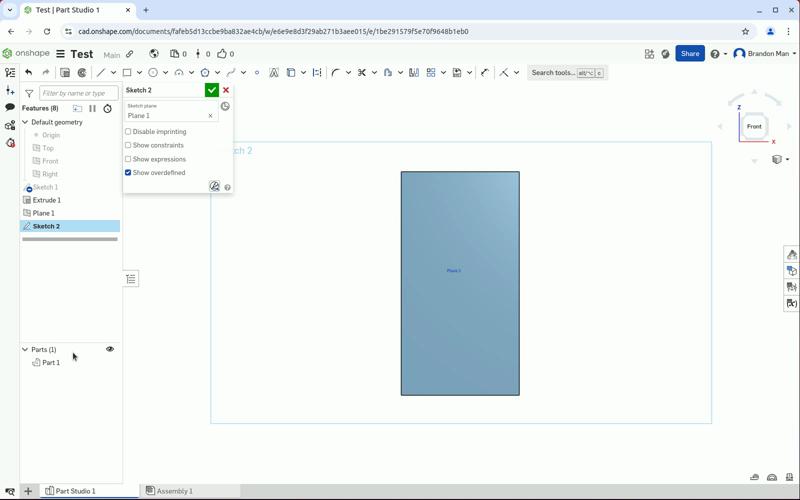
key(y)
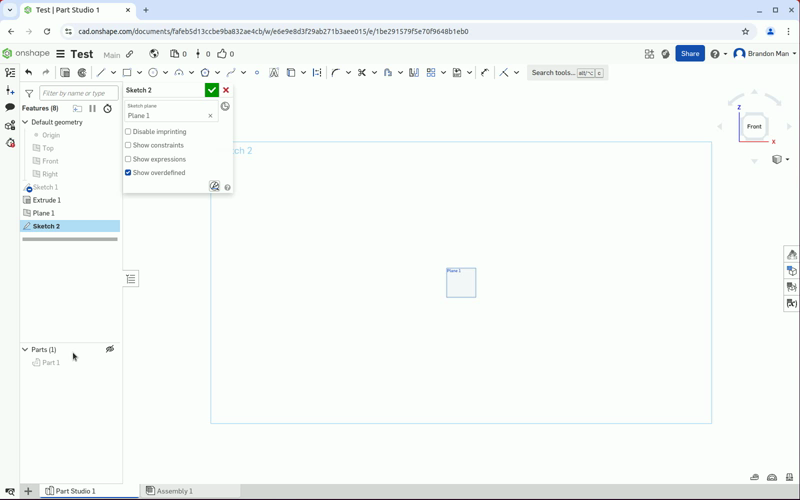
key(c)
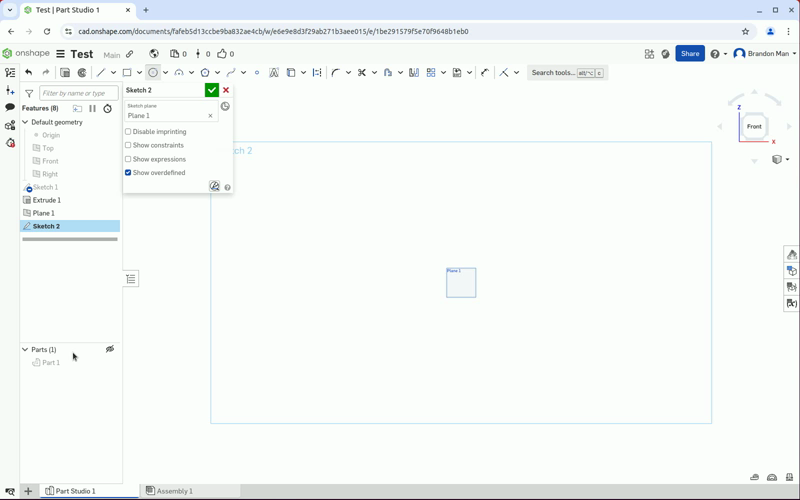
key_down(shift)
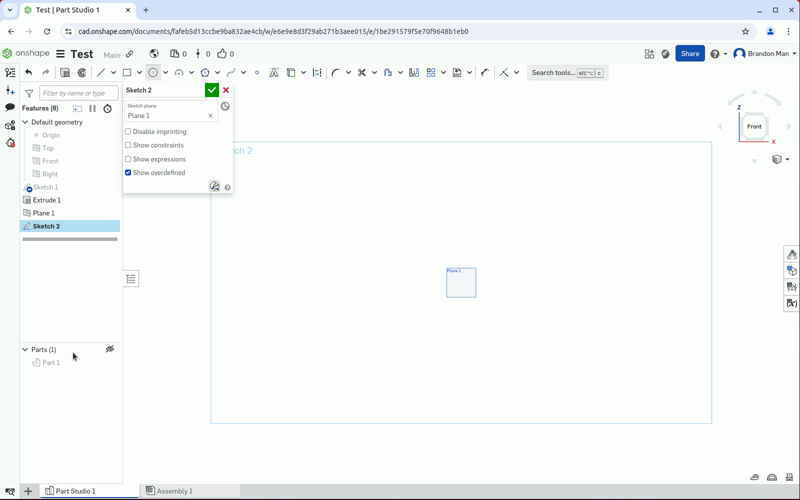
mouse_move(454, 223)
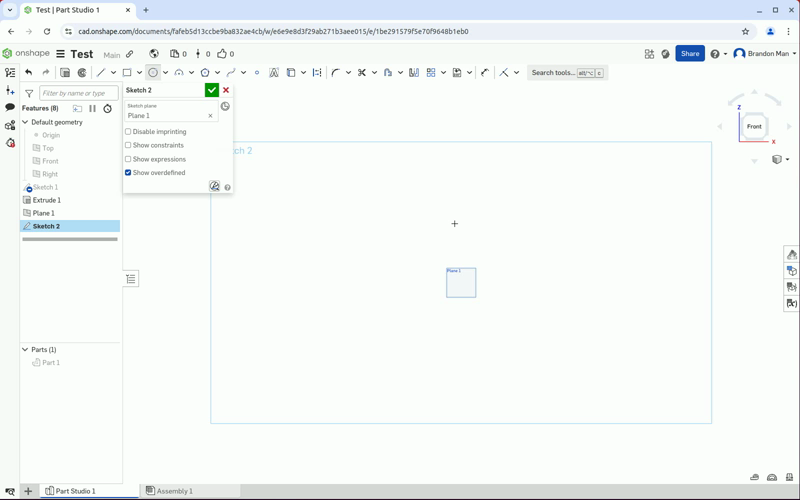
click(454, 223)
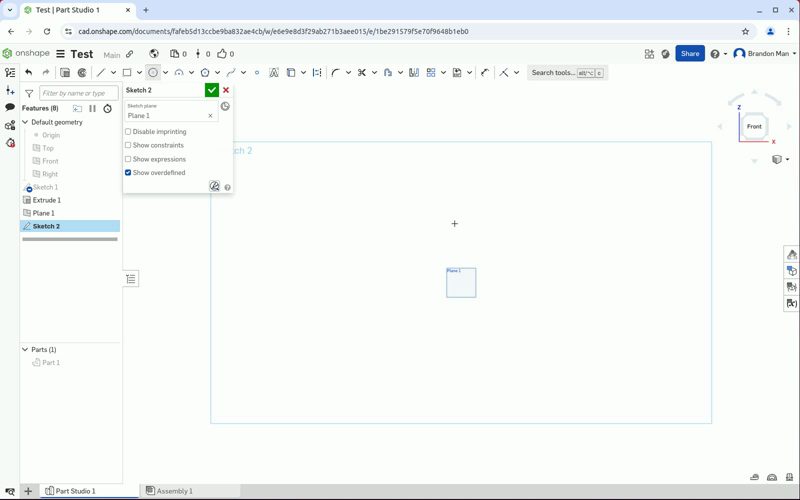
key_up(shift)
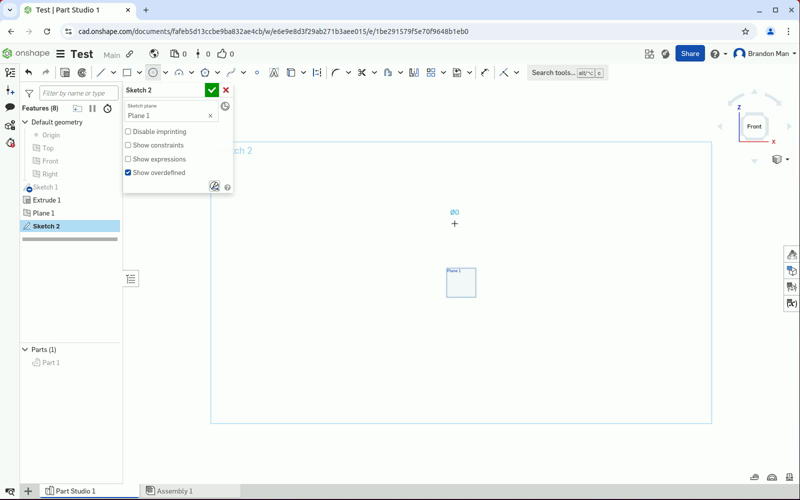
mouse_move(494, 223)
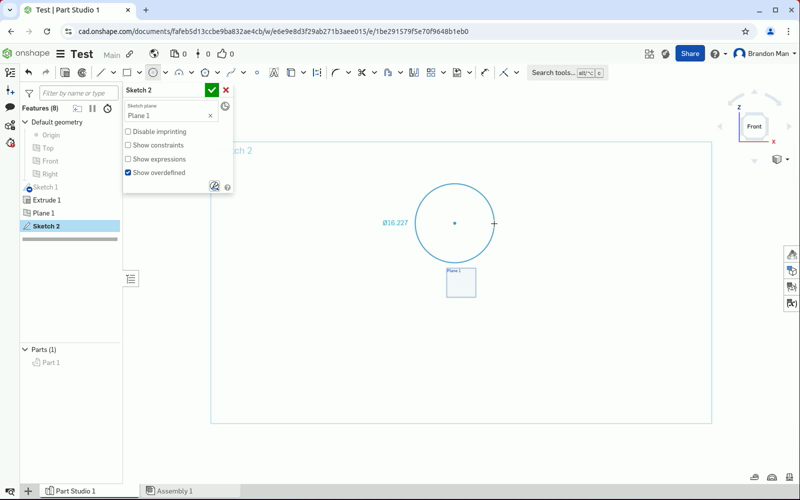
click(494, 223)
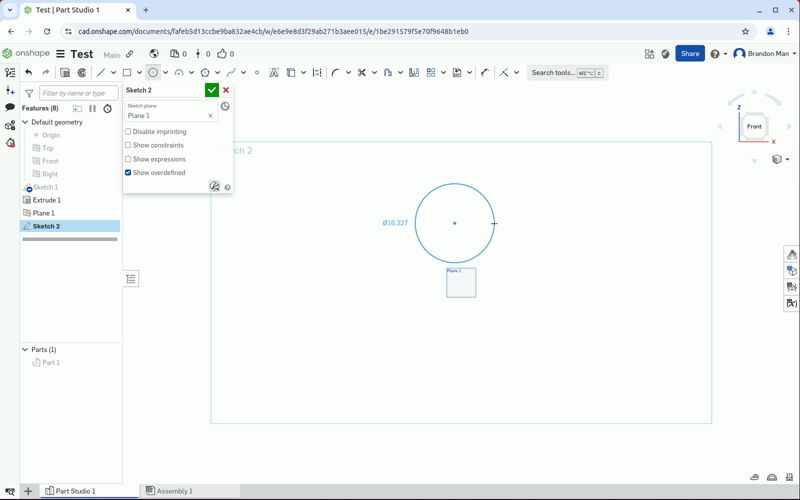
key(esc)
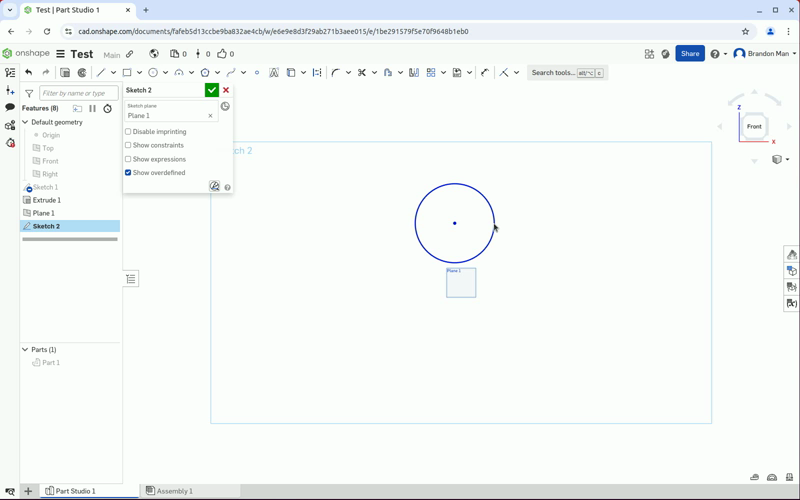
mouse_move(472, 252)
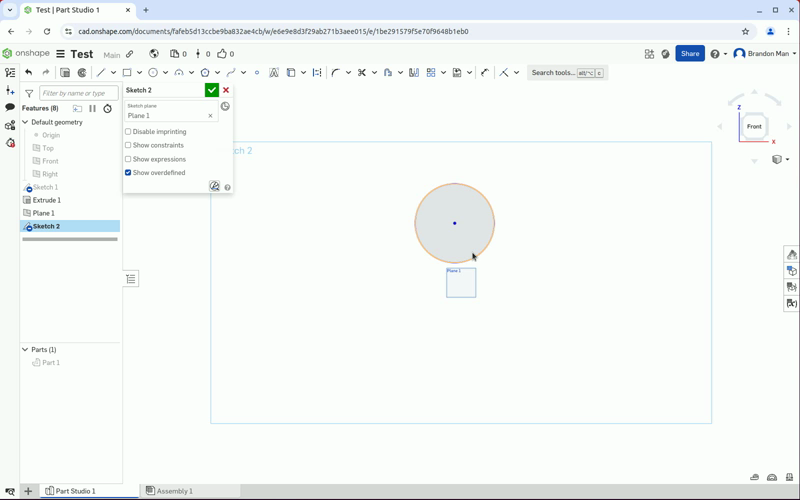
click(472, 252)
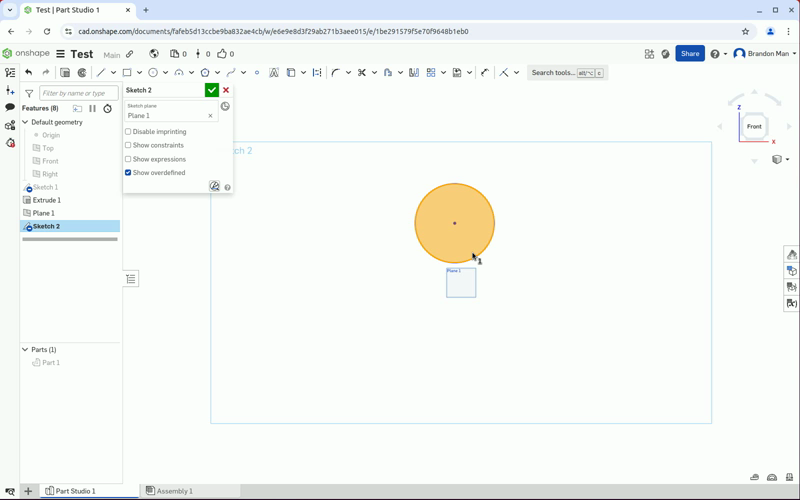
mouse_move(73, 352)
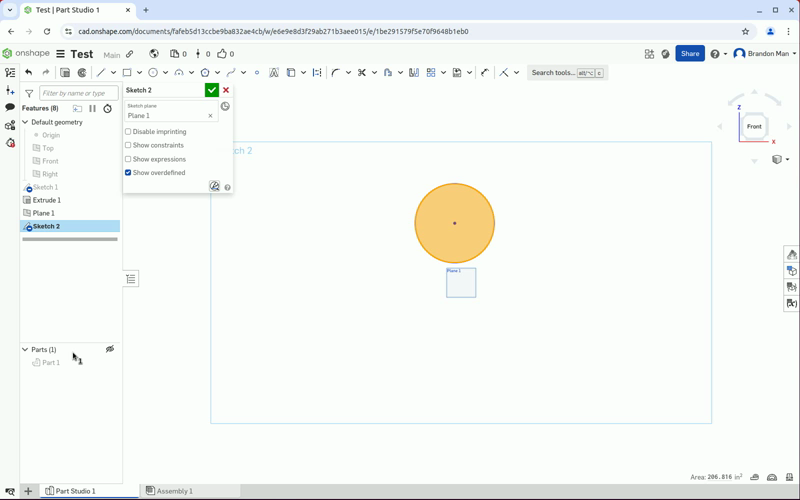
key(shift+y)
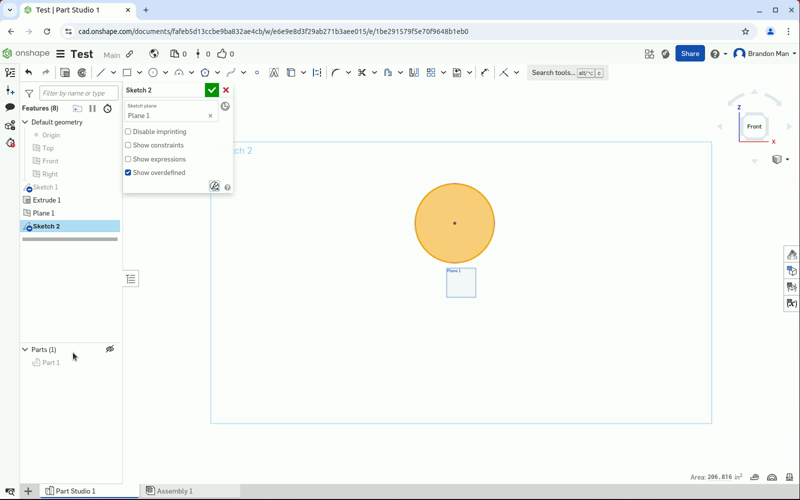
key(shift+e)
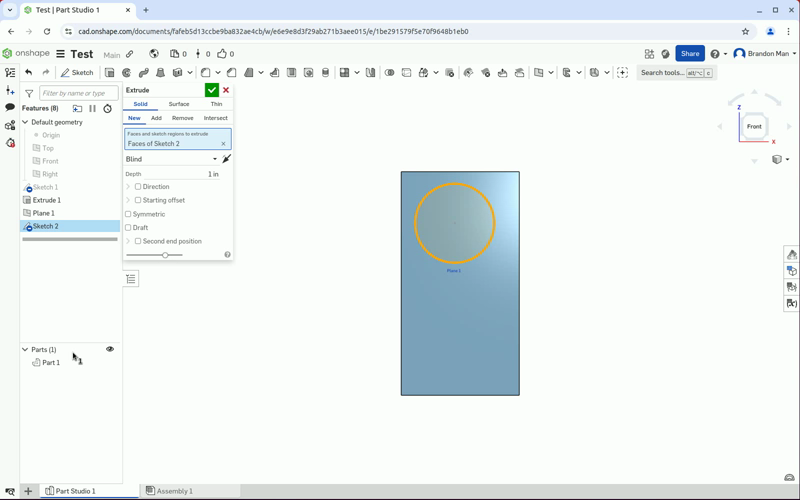
mouse_move(143, 106)
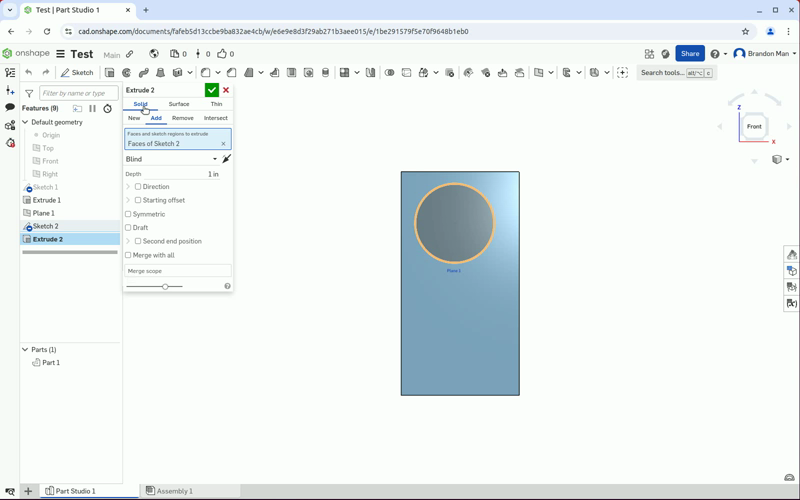
click(143, 106)
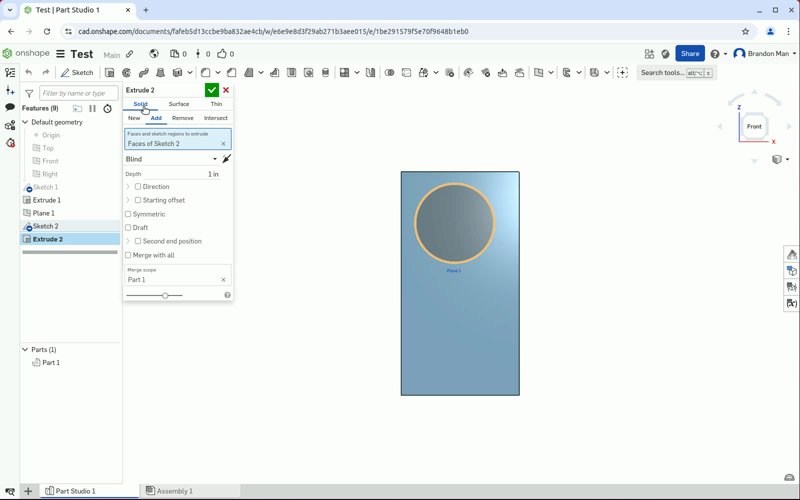
mouse_move(186, 120)
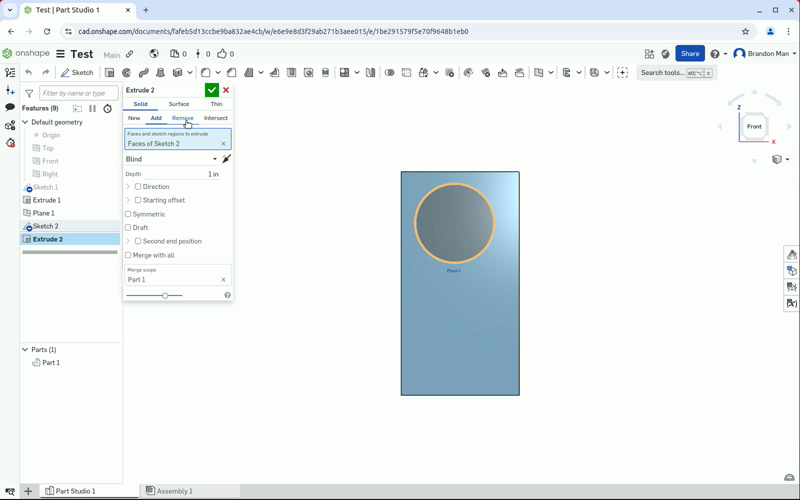
click(186, 120)
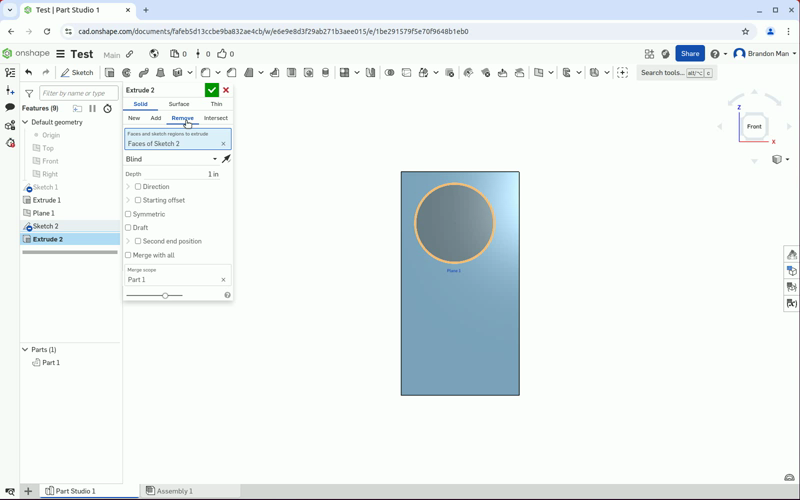
key(tab, 4)
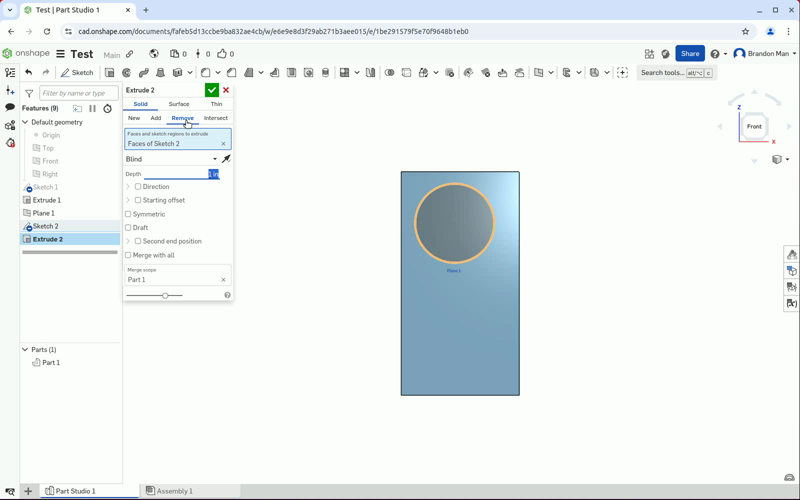
text(1.444)
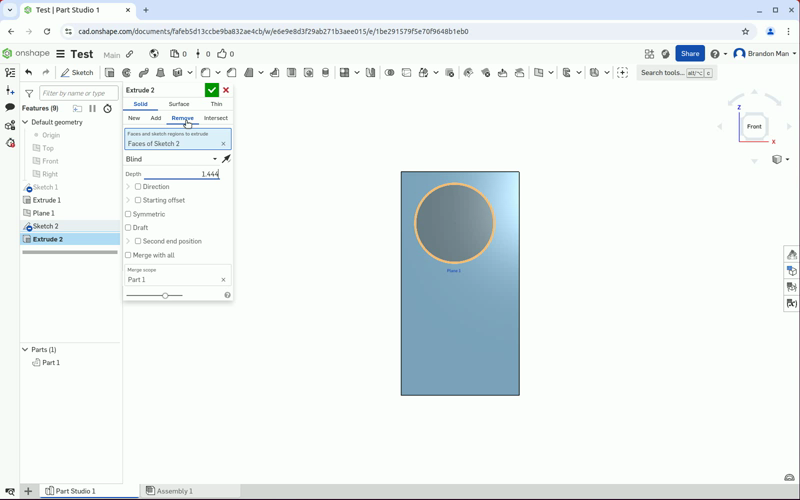
key(tab, 6)
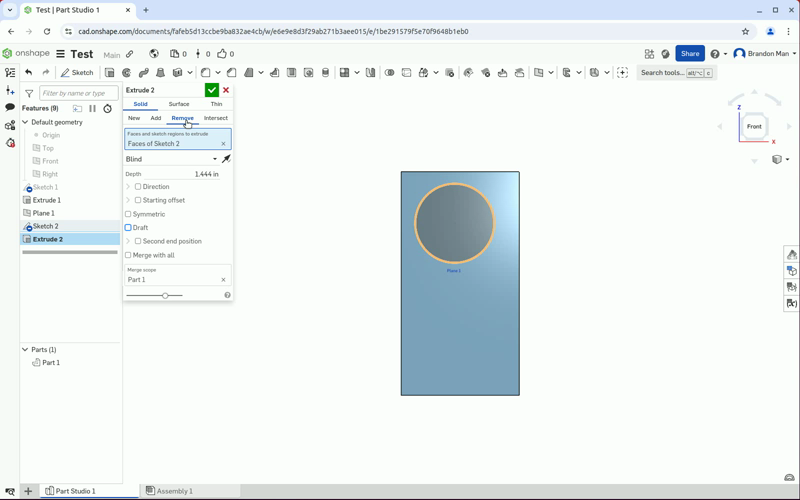
key(space)
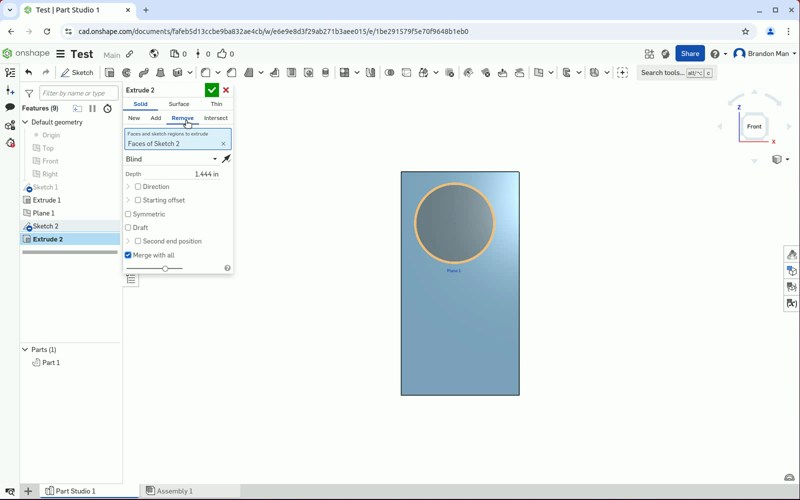
key(enter)
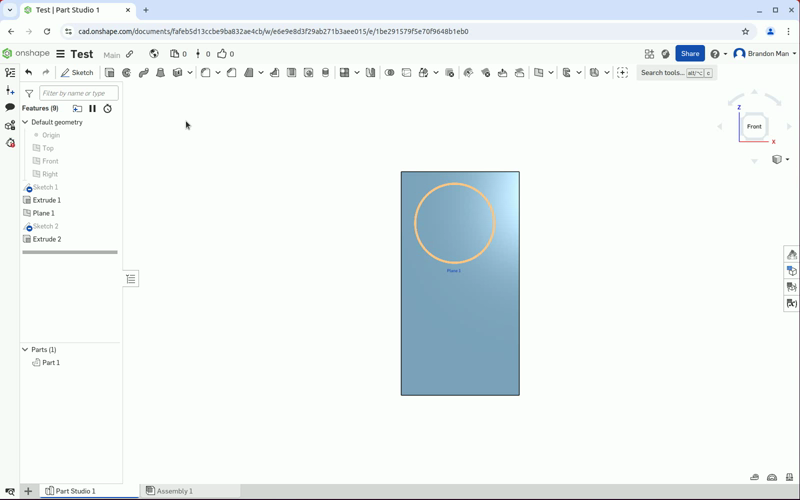
key(shift+h)
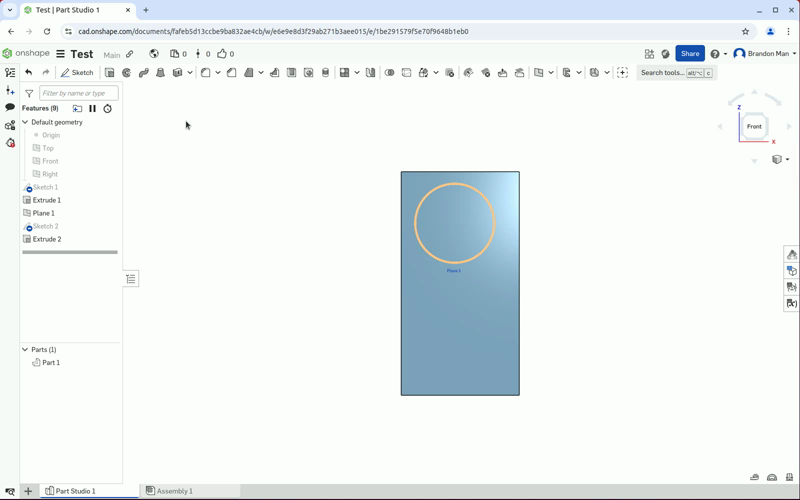
key(shift+h)
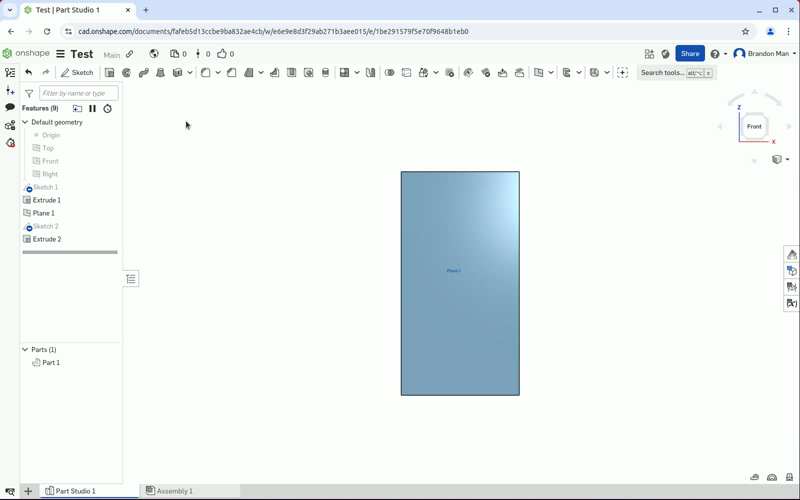
mouse_move(73, 189)
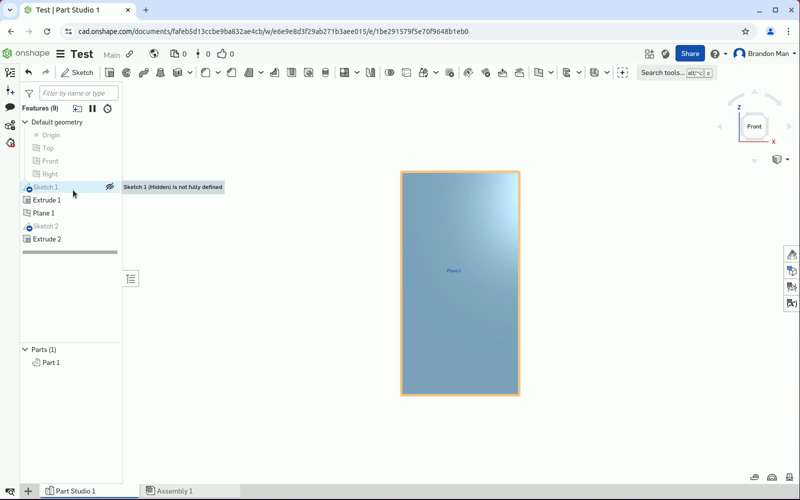
click(73, 189)
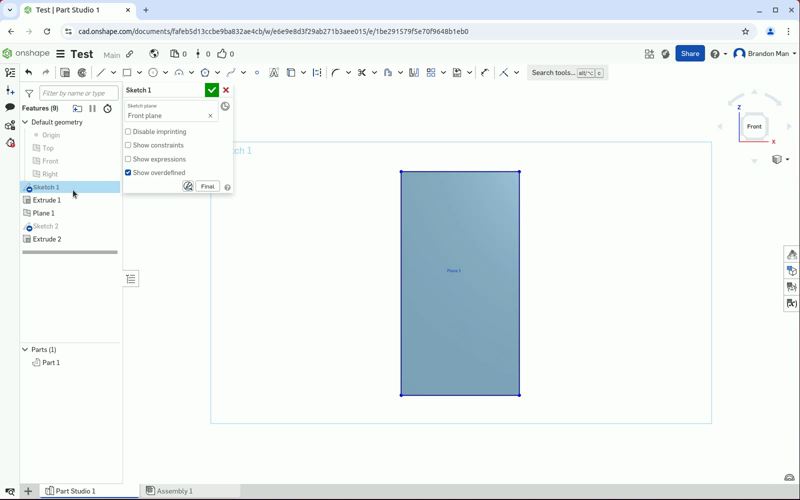
mouse_move(229, 92)
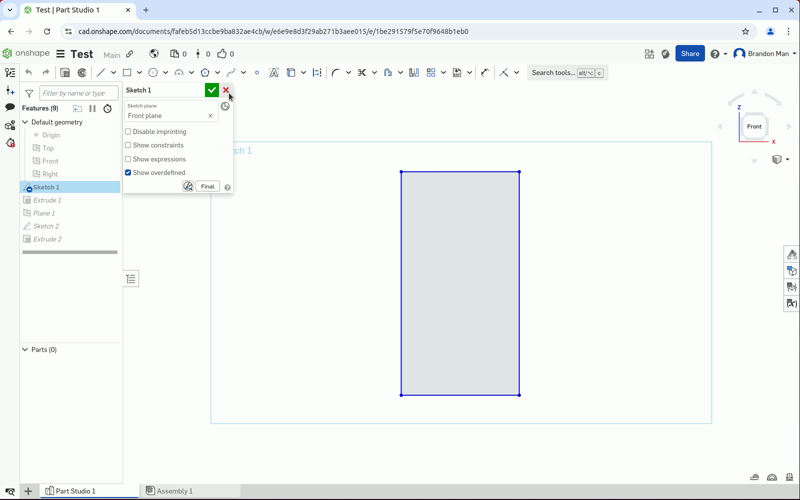
click(229, 92)
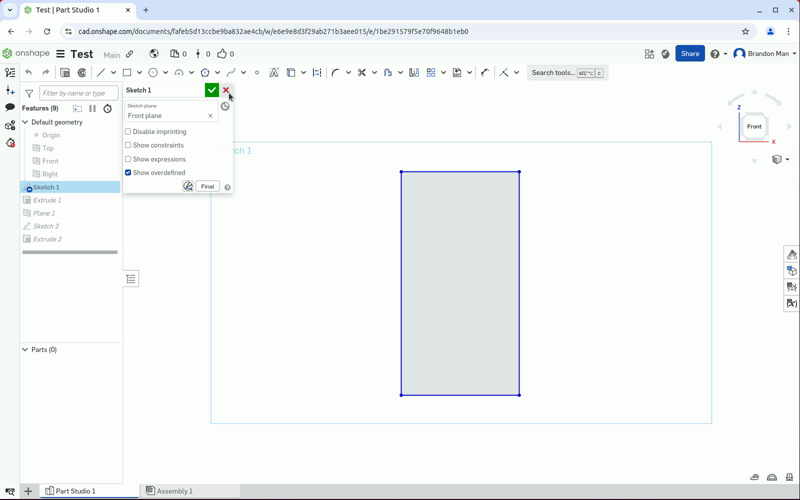
key(shift+s)
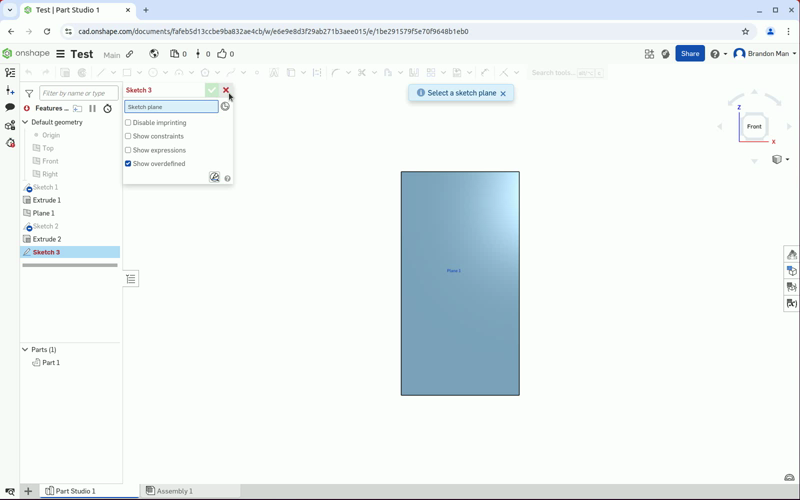
mouse_move(73, 215)
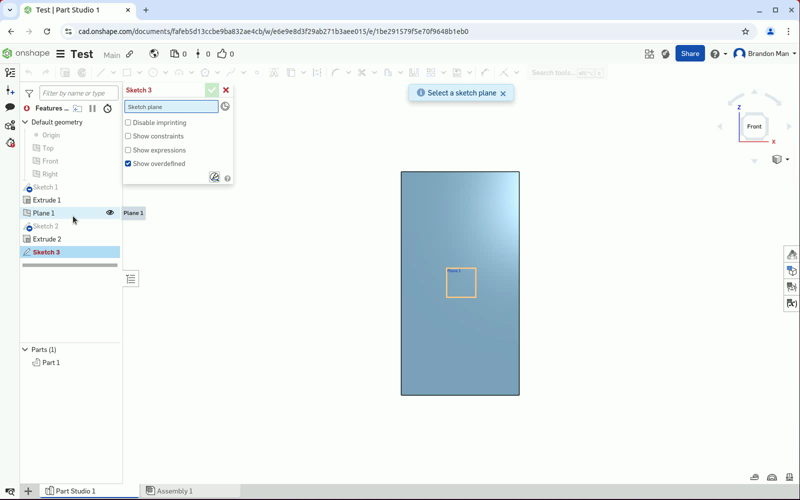
click(73, 215)
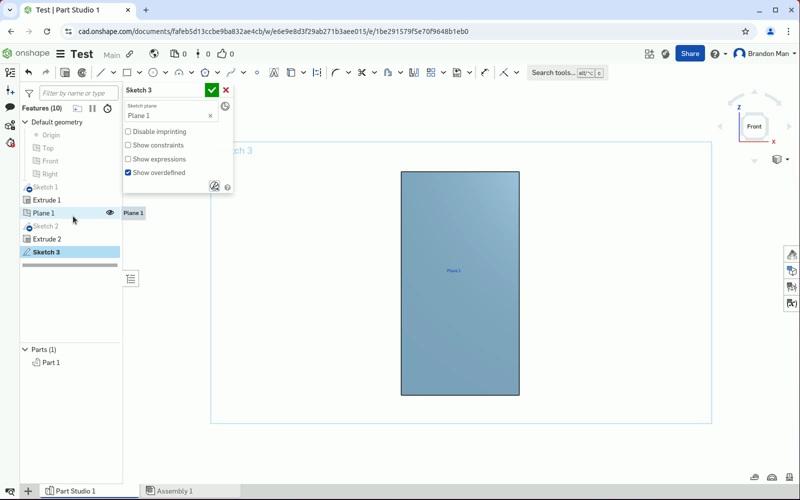
mouse_move(73, 352)
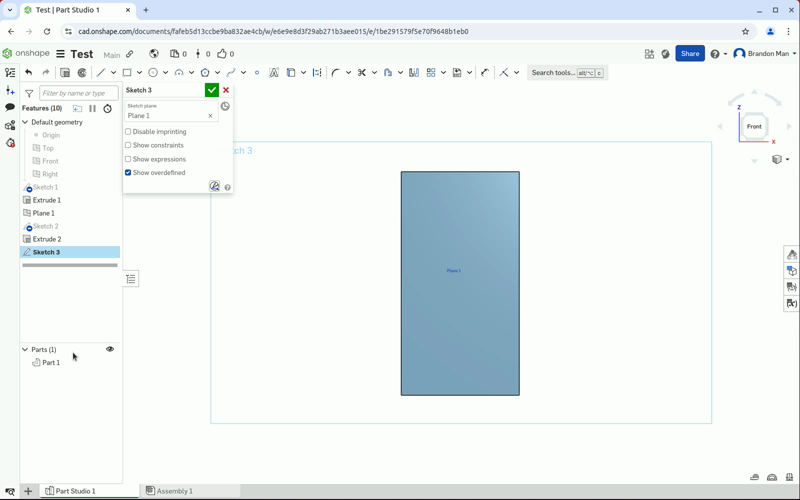
key(y)
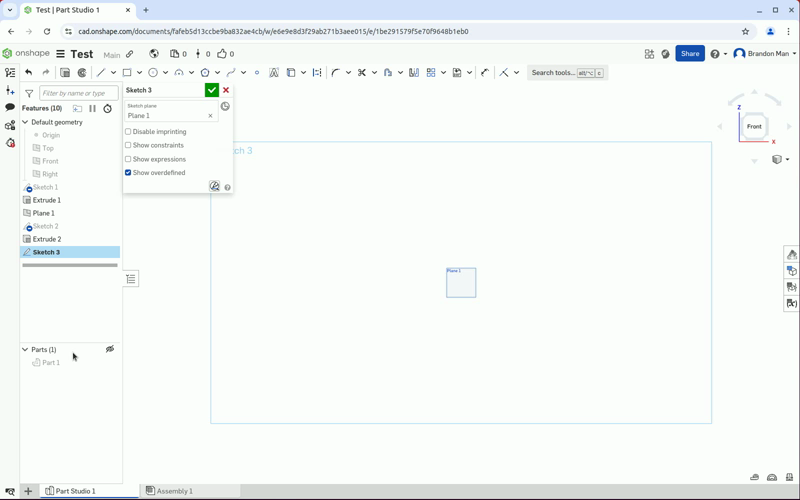
key(c)
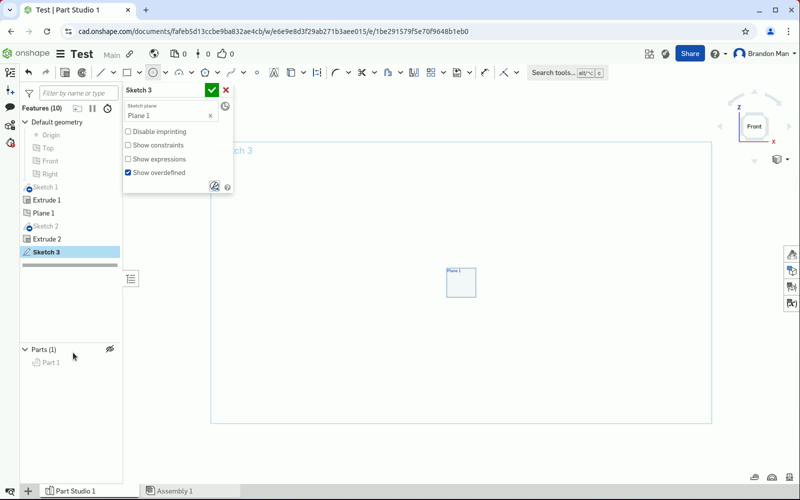
key_down(shift)
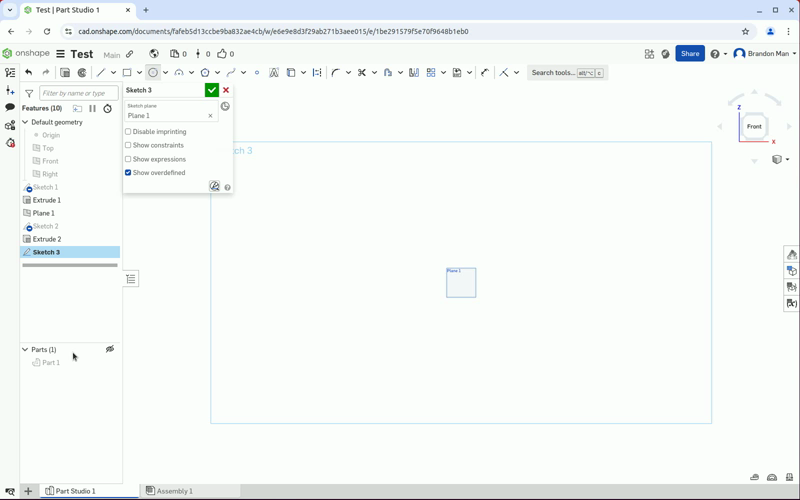
mouse_move(454, 342)
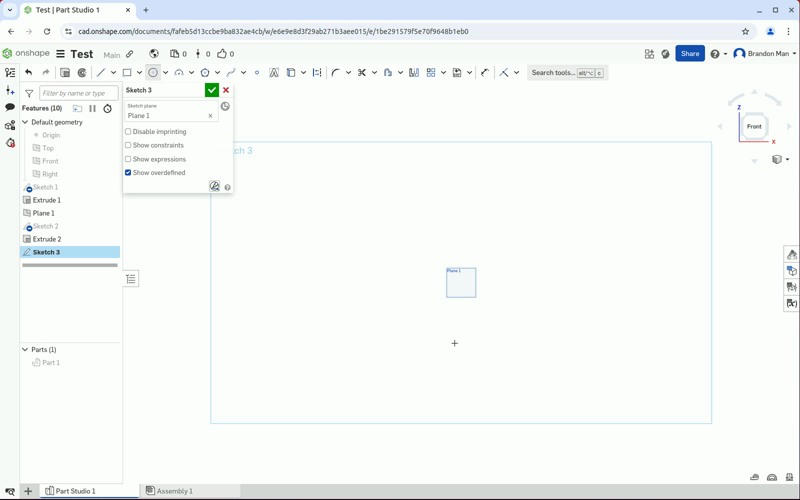
click(454, 342)
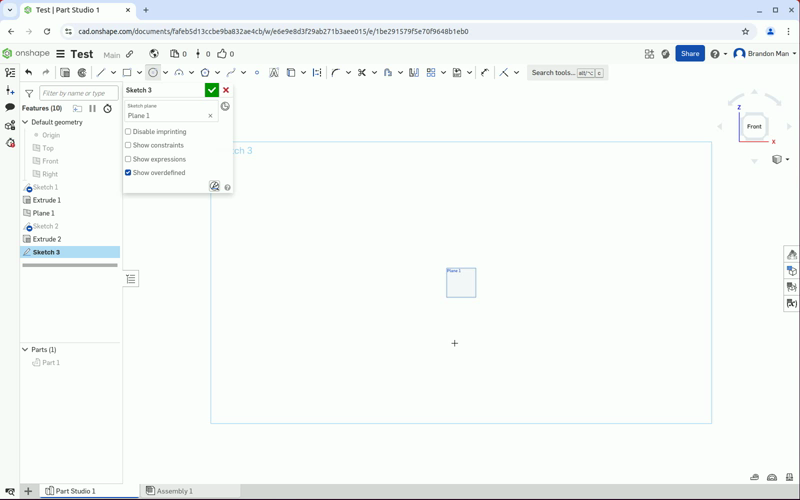
key_up(shift)
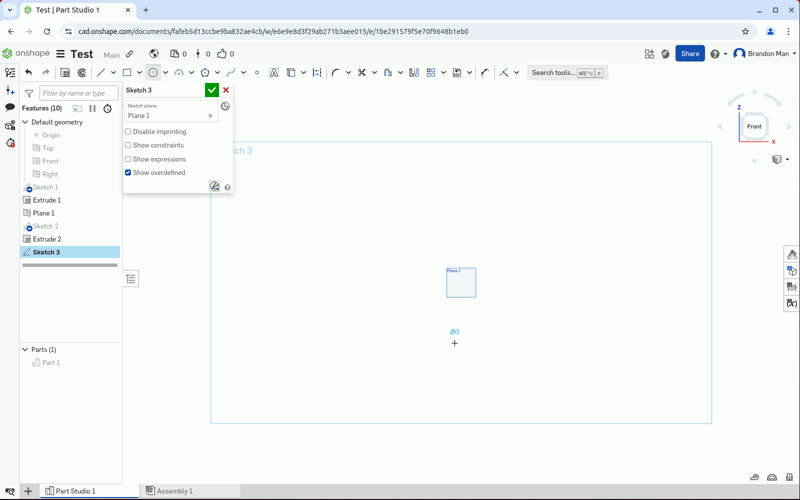
mouse_move(494, 342)
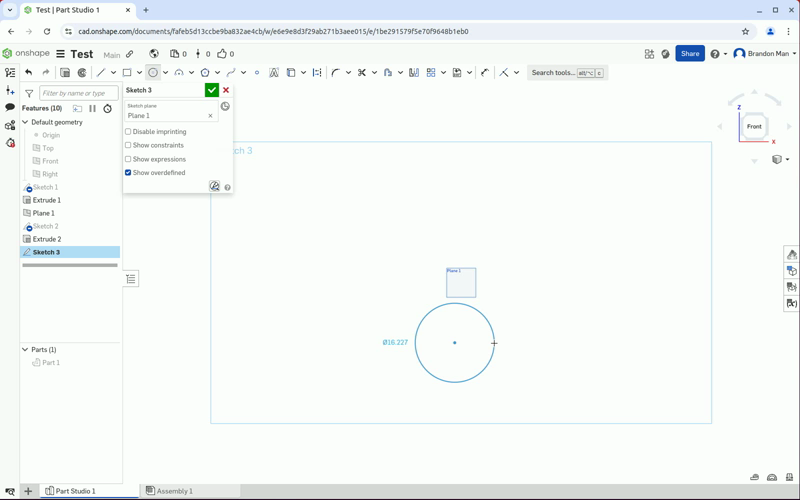
click(494, 342)
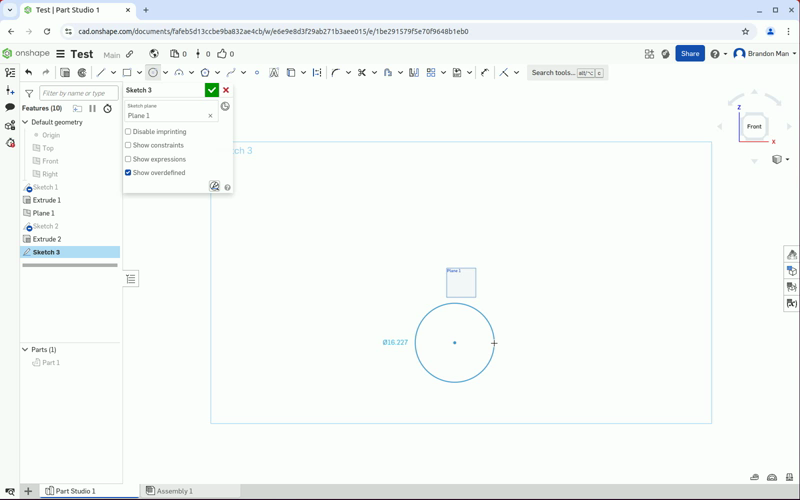
key(esc)
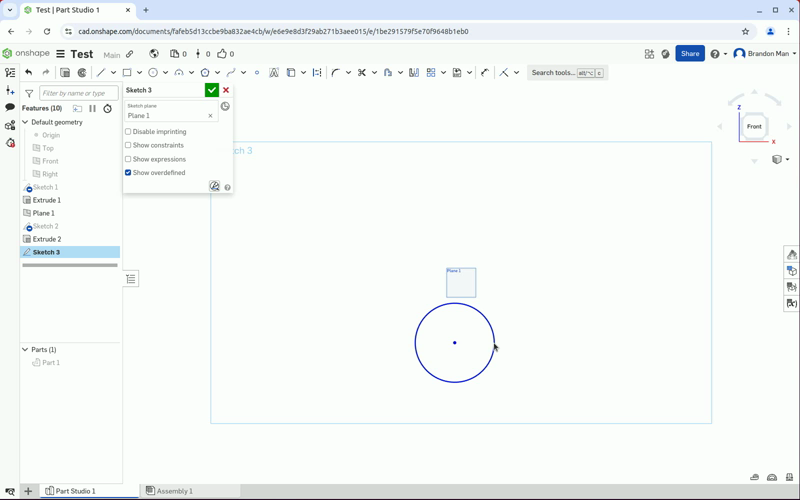
mouse_move(448, 310)
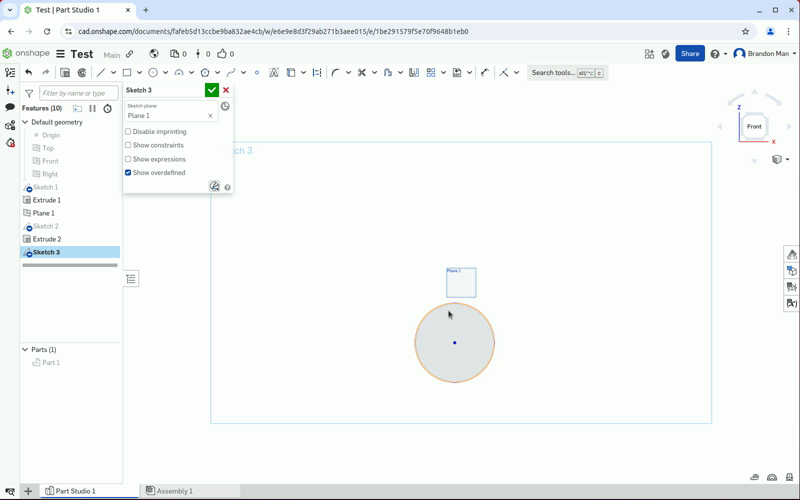
click(448, 310)
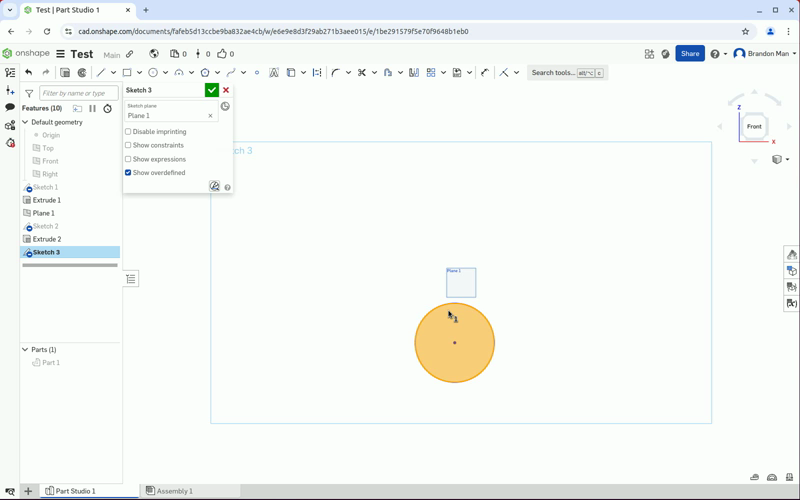
mouse_move(73, 352)
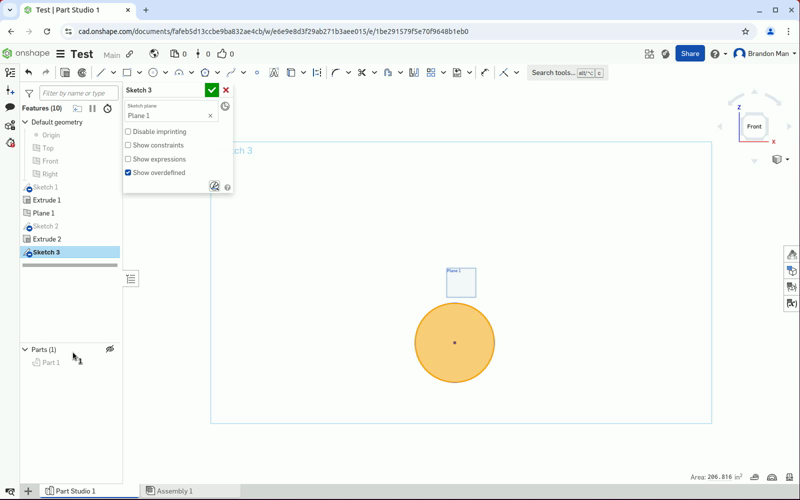
key(shift+y)
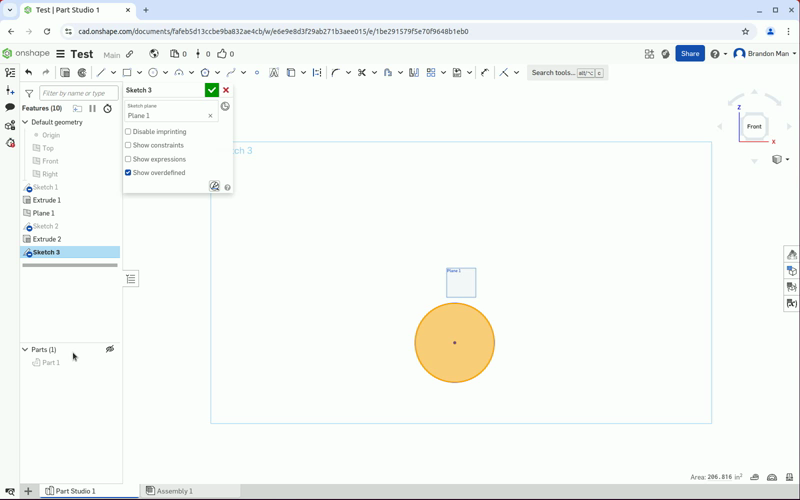
key(shift+e)
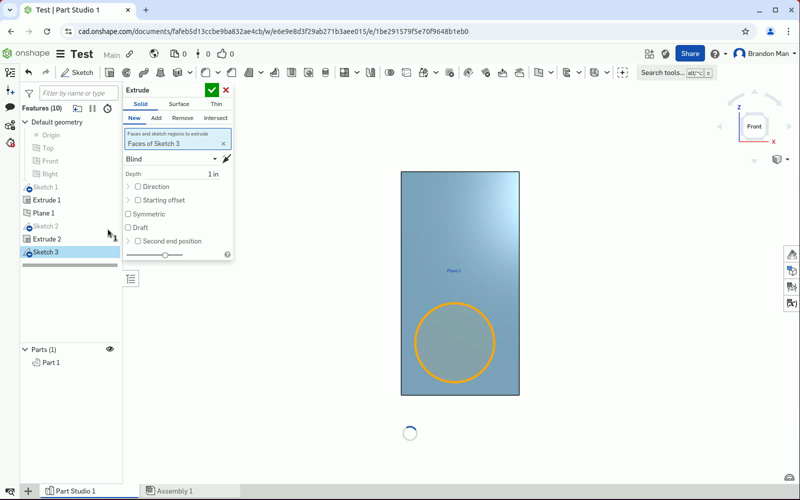
mouse_move(143, 106)
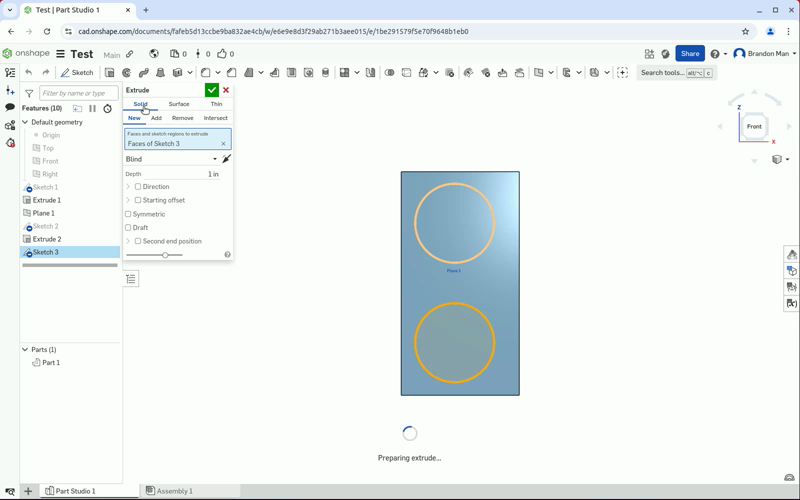
click(143, 106)
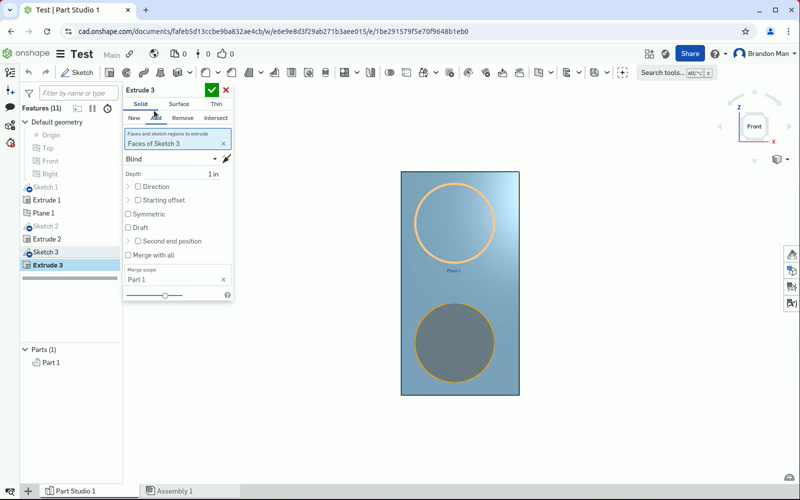
mouse_move(186, 120)
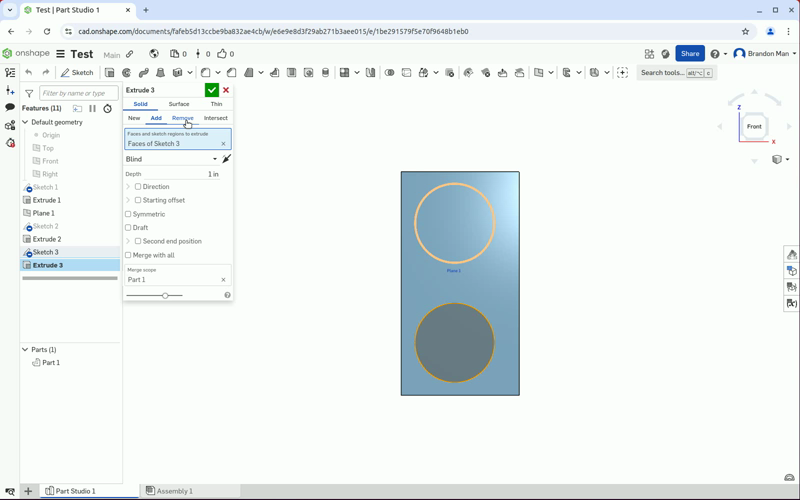
click(186, 120)
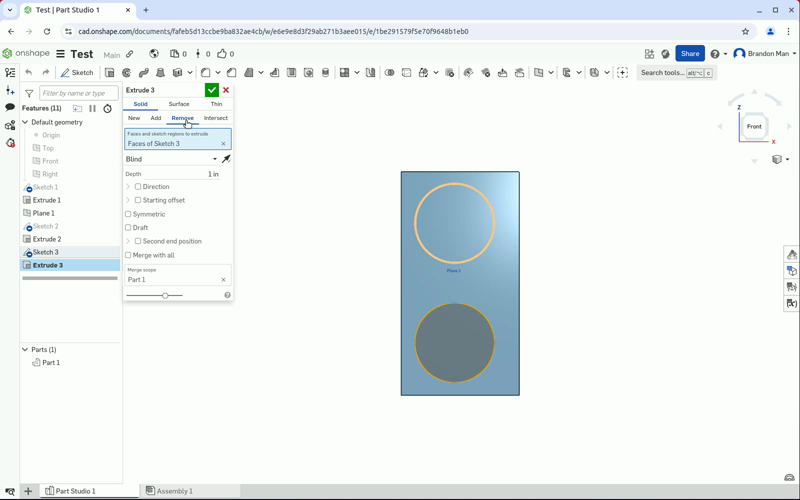
key(tab, 4)
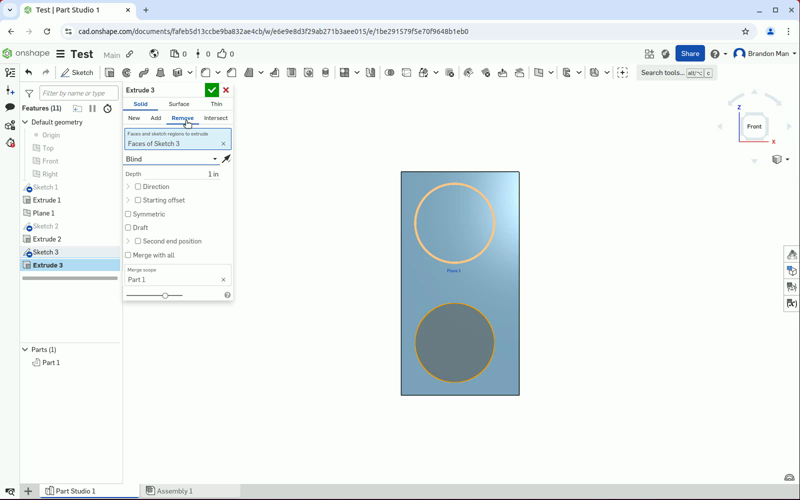
text(1.444)
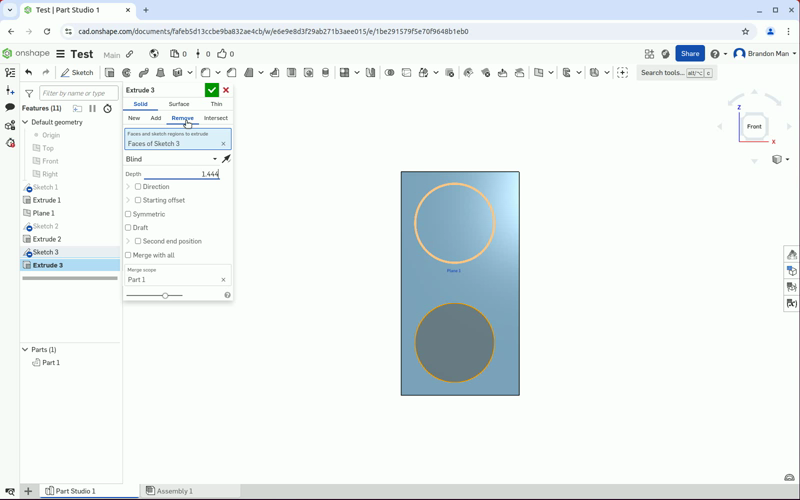
key(tab, 6)
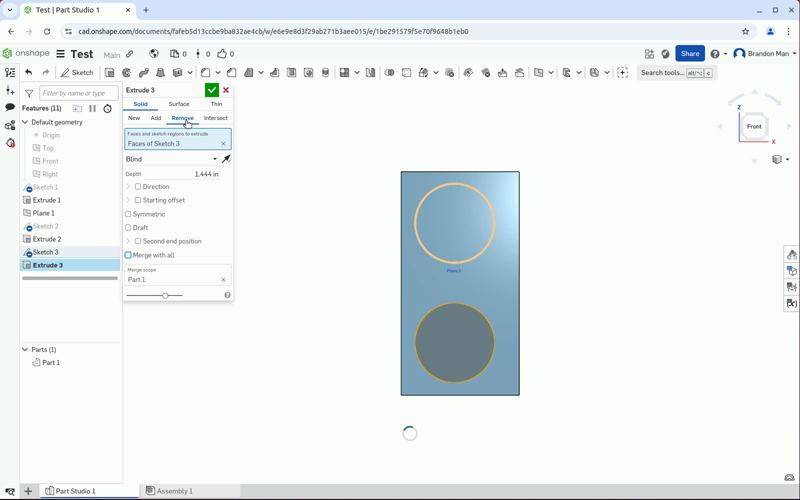
key(space)
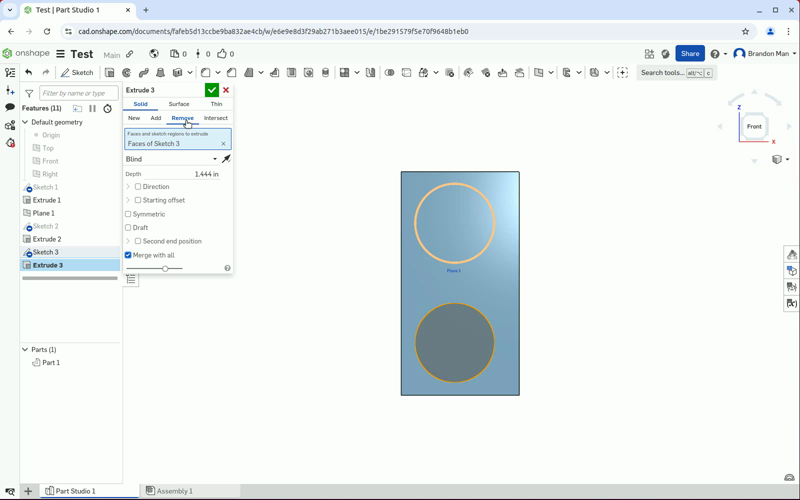
key(enter)
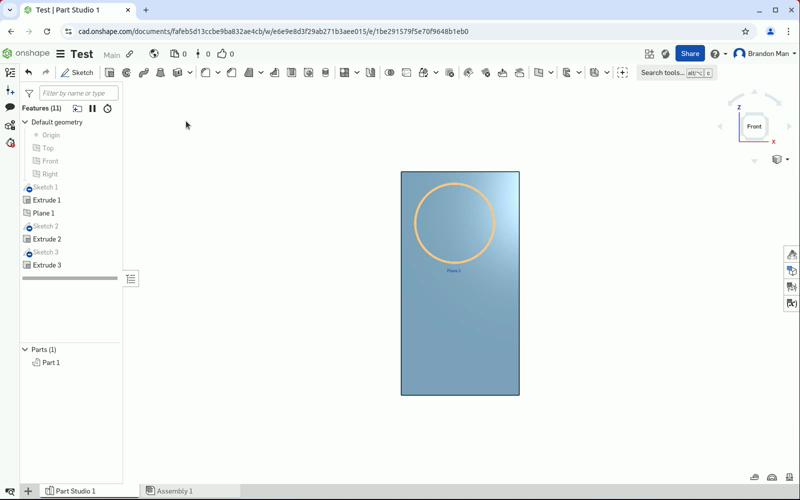
key(shift+h)
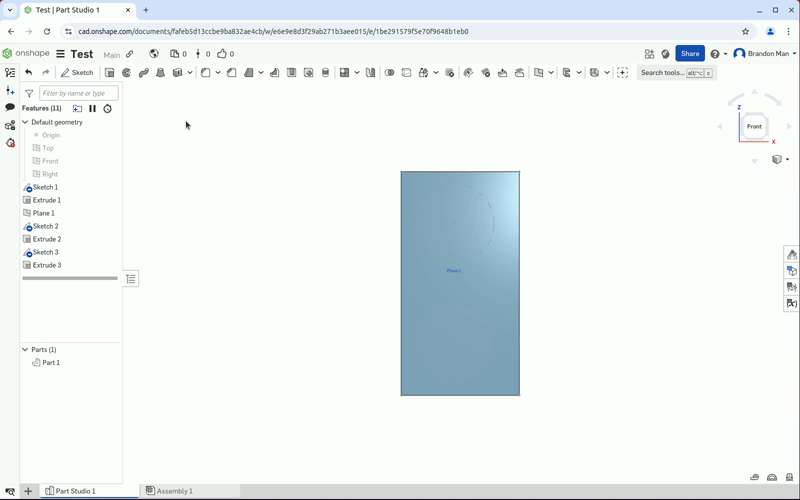
key(shift+h)
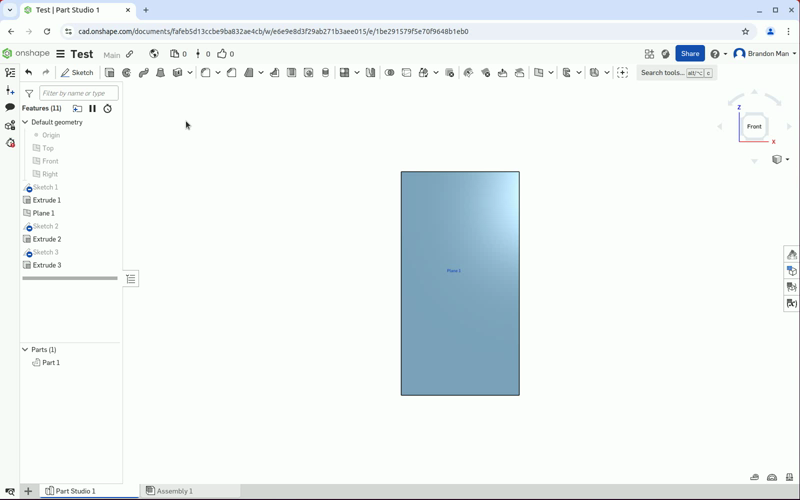
mouse_move(73, 189)
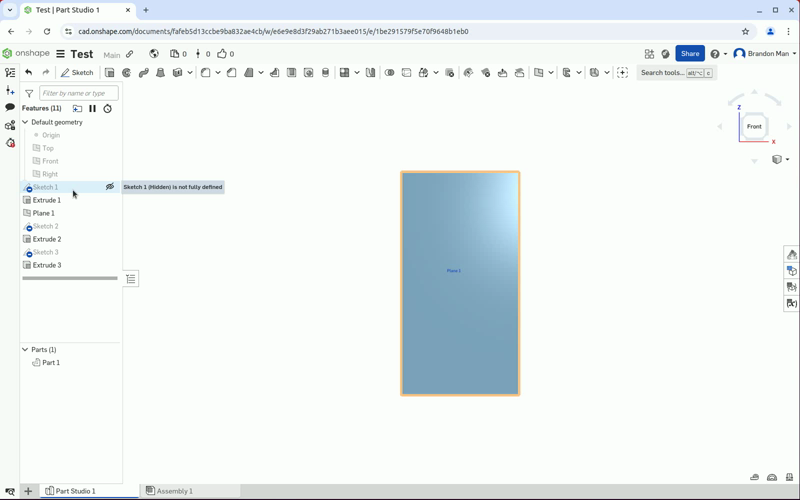
click(73, 189)
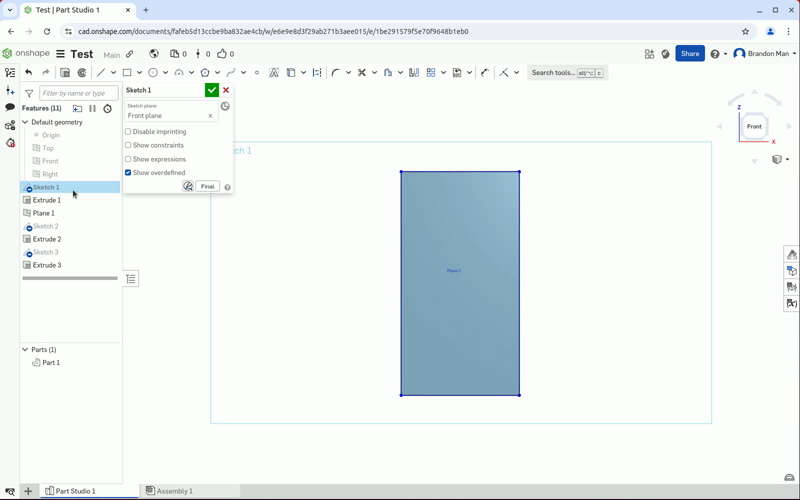
mouse_move(229, 92)
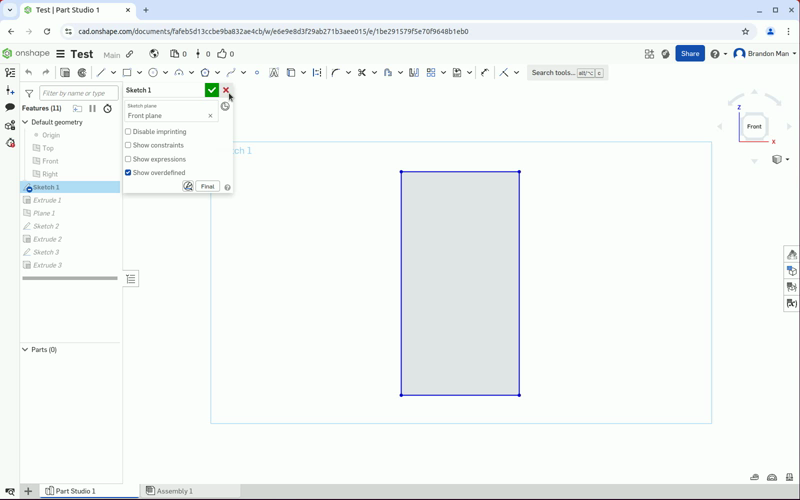
click(229, 92)
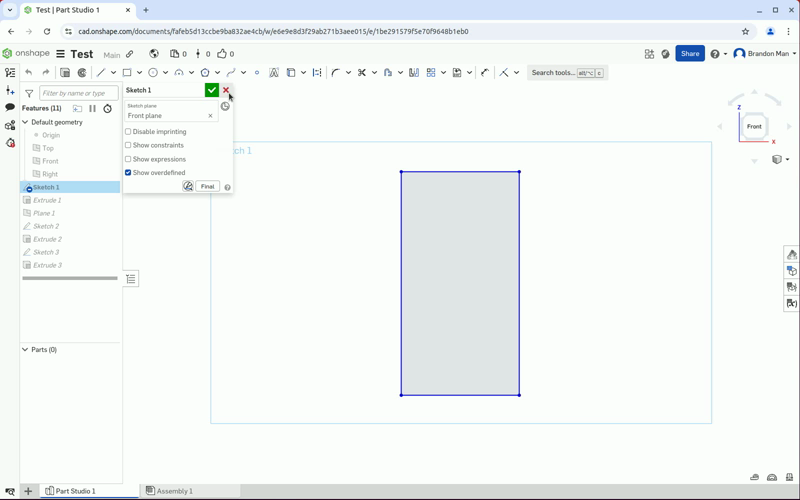
key(shift+s)
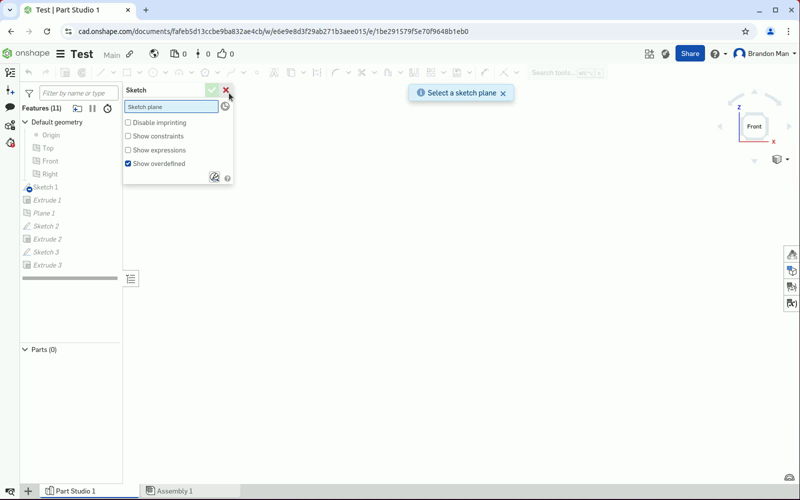
mouse_move(73, 215)
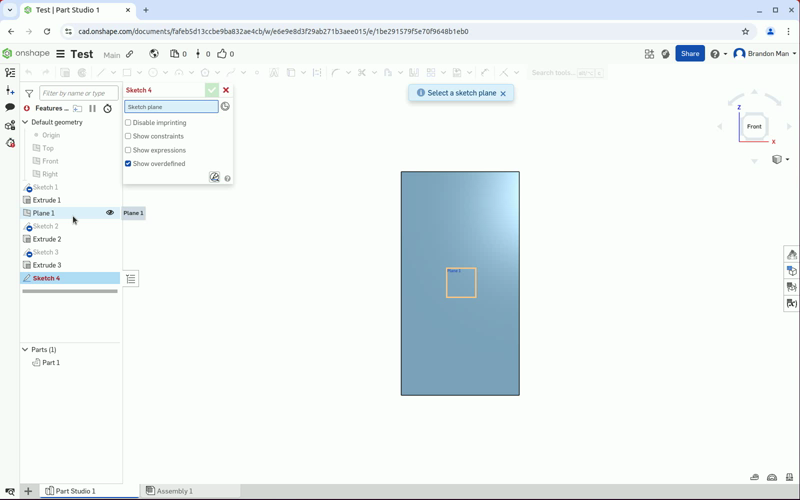
click(73, 215)
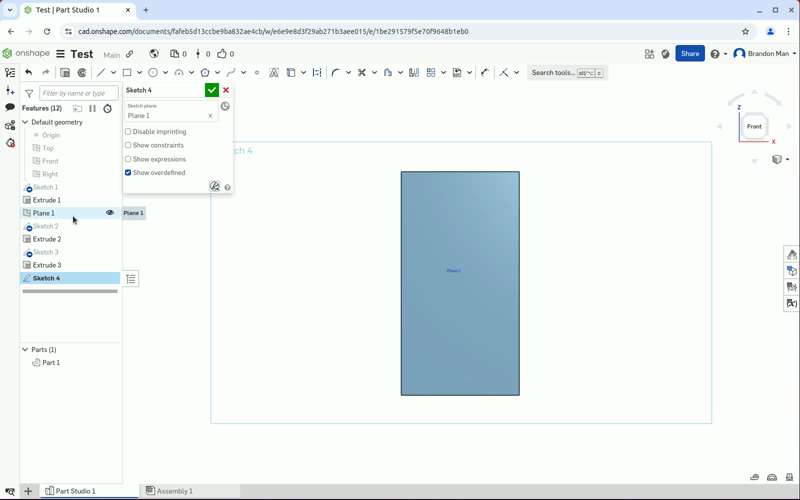
mouse_move(73, 352)
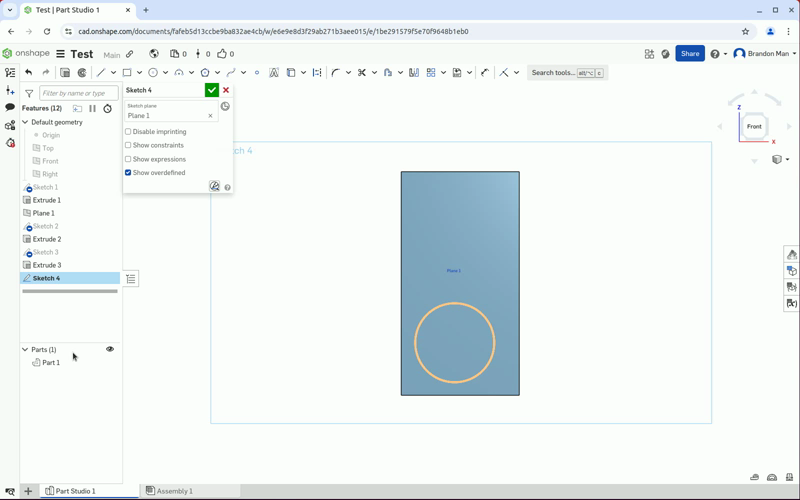
key(y)
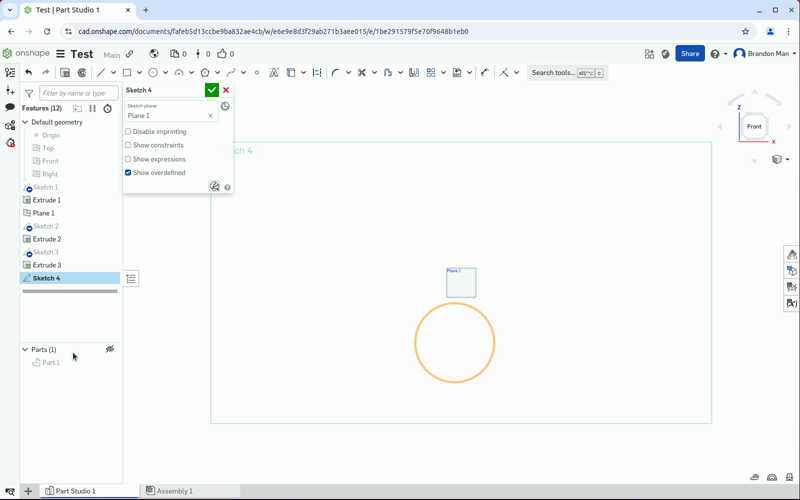
key(l)
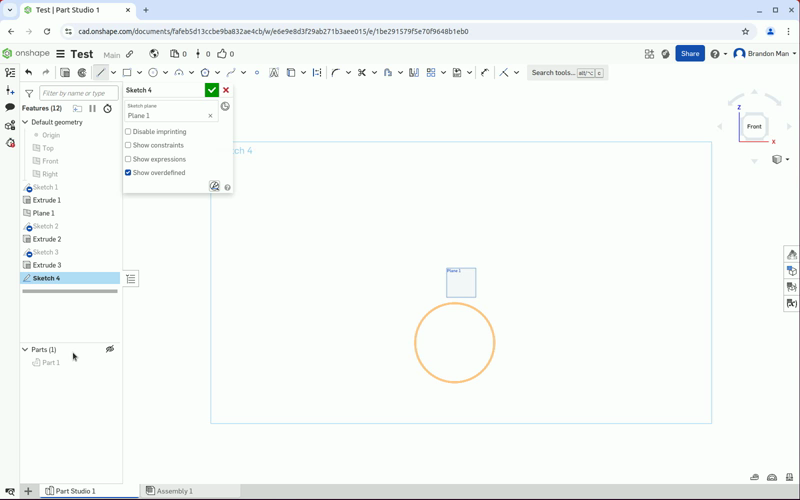
key_down(shift)
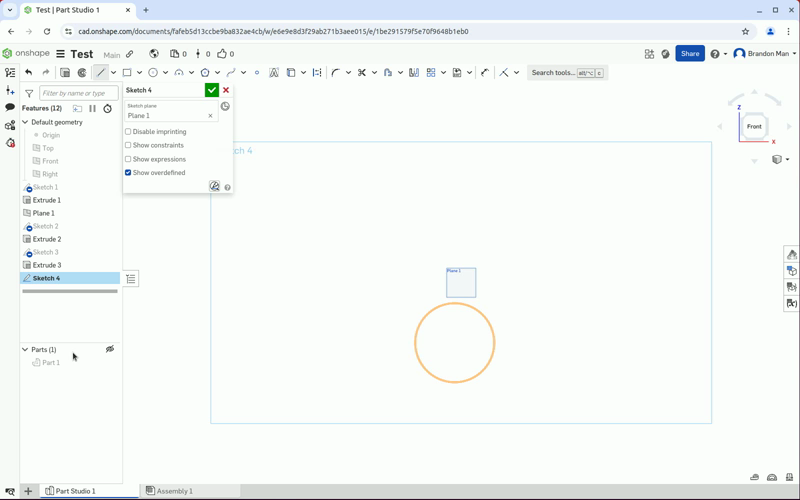
mouse_move(507, 395)
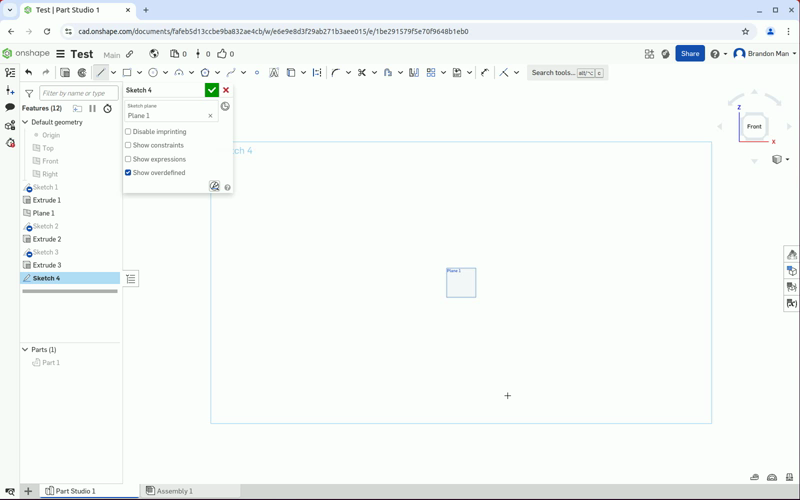
click(507, 395)
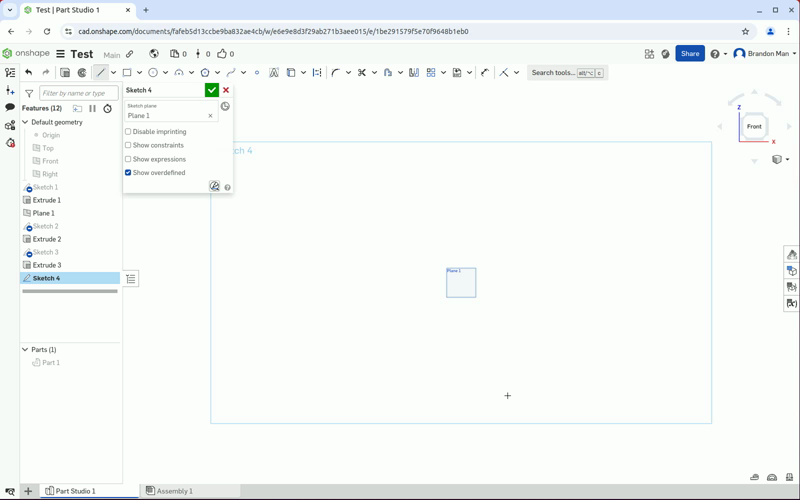
key_up(shift)
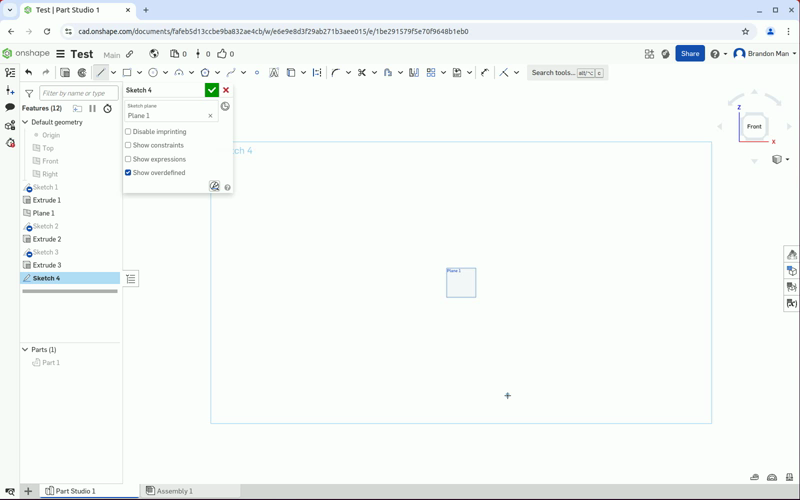
key_down(shift)
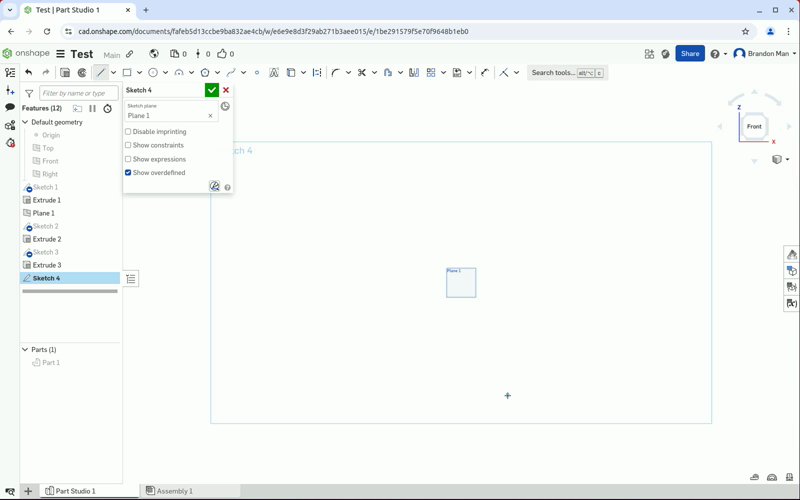
mouse_move(537, 395)
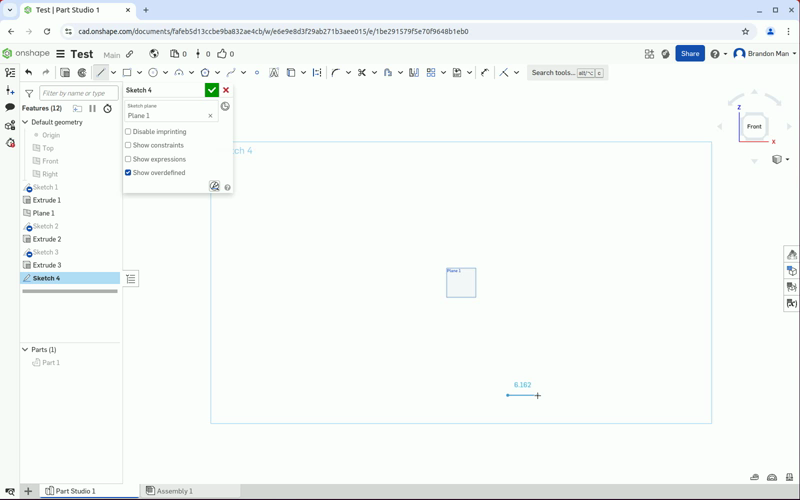
mouse_move(521, 395)
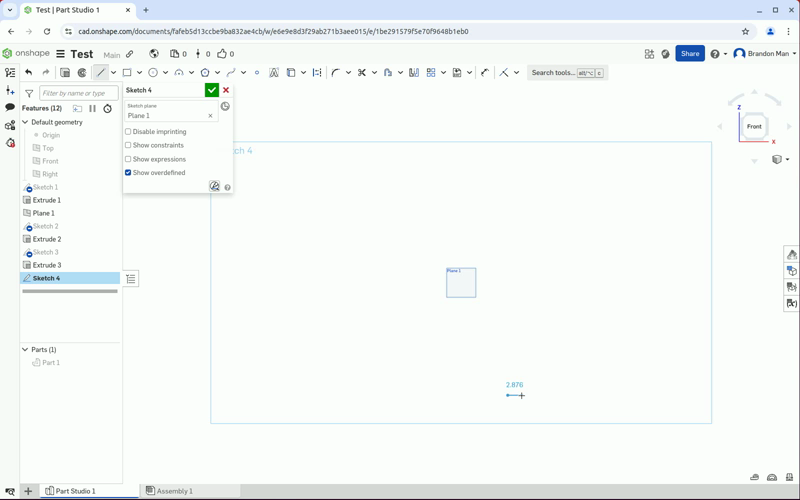
click(521, 395)
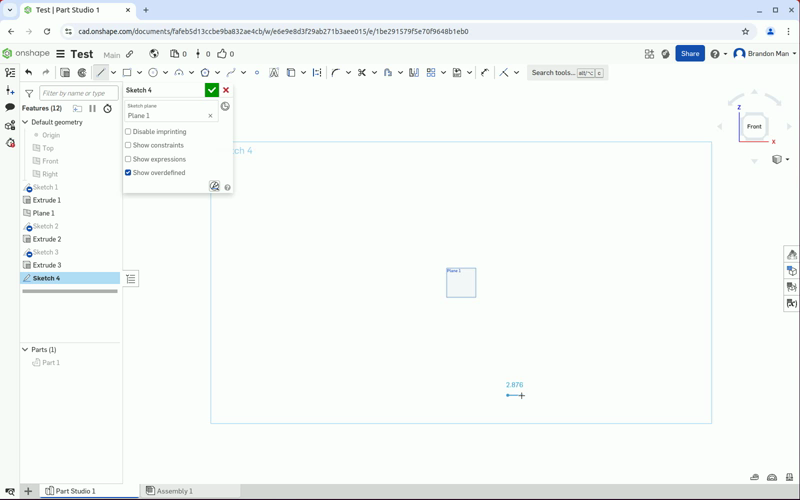
key_up(shift)
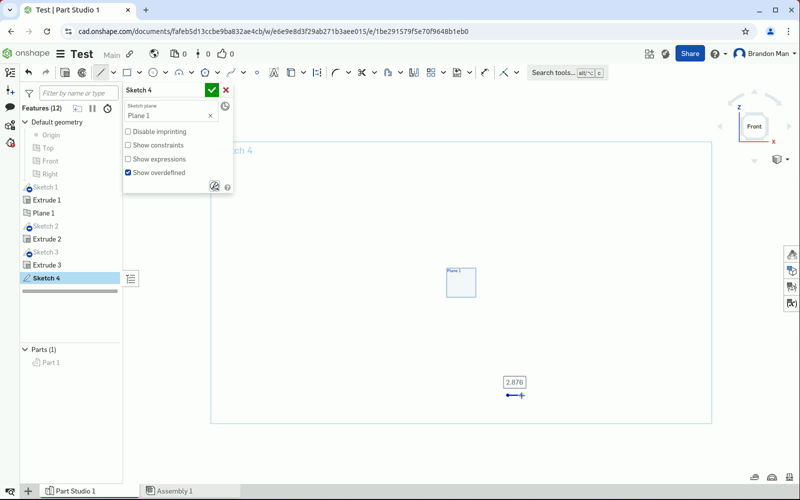
key_down(shift)
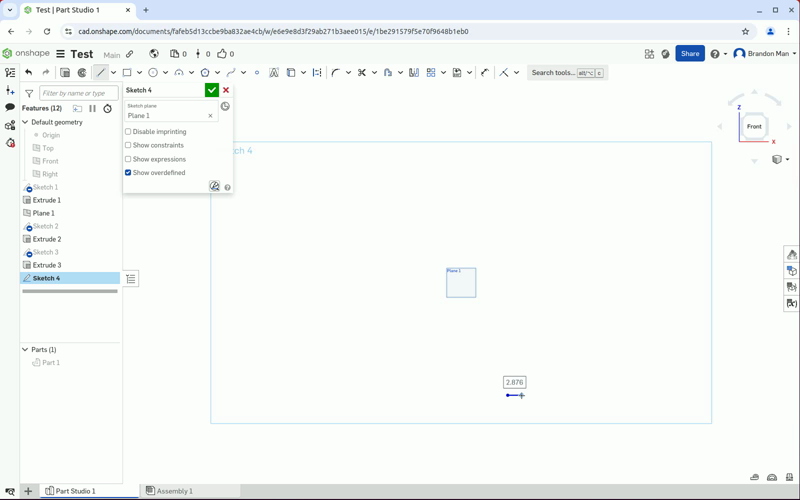
mouse_move(521, 171)
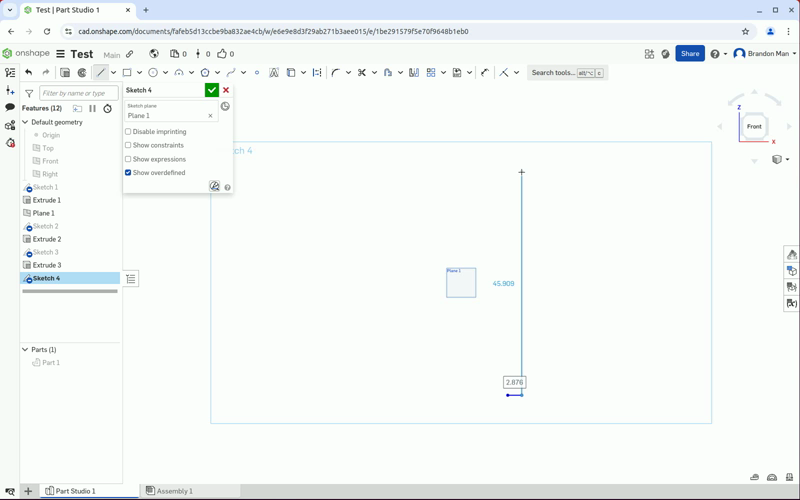
click(521, 171)
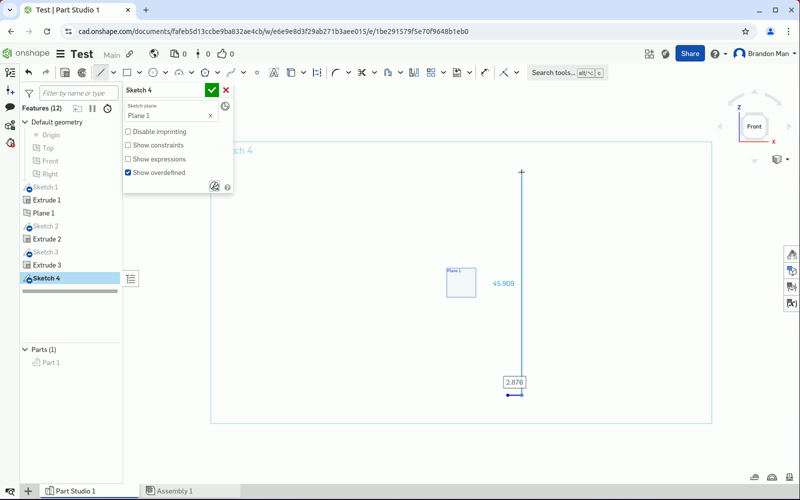
key_up(shift)
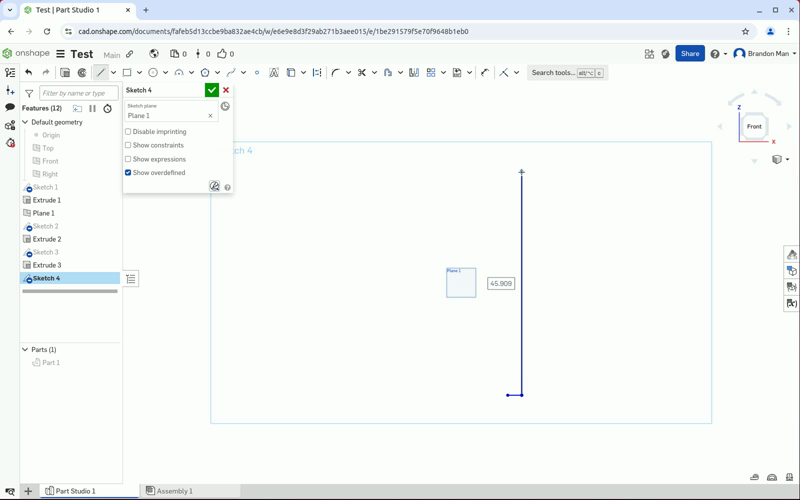
key_down(shift)
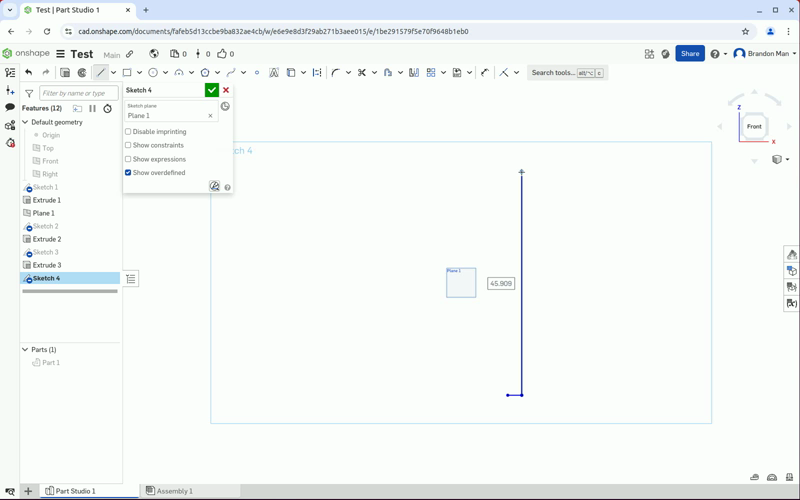
mouse_move(551, 171)
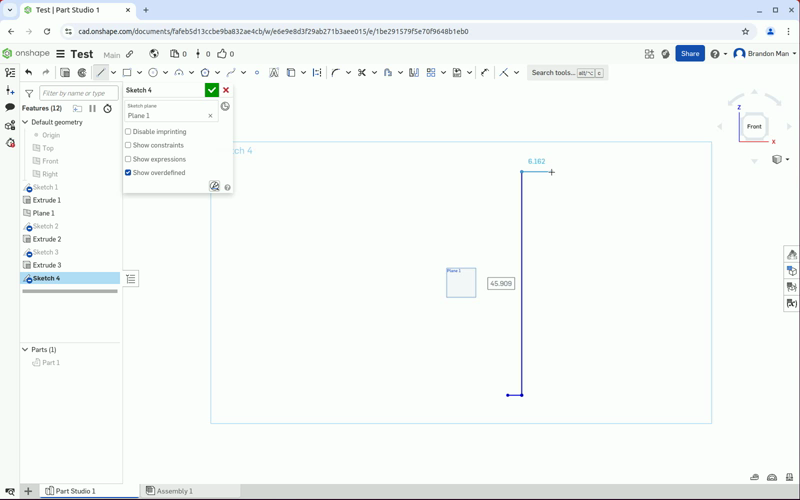
mouse_move(507, 171)
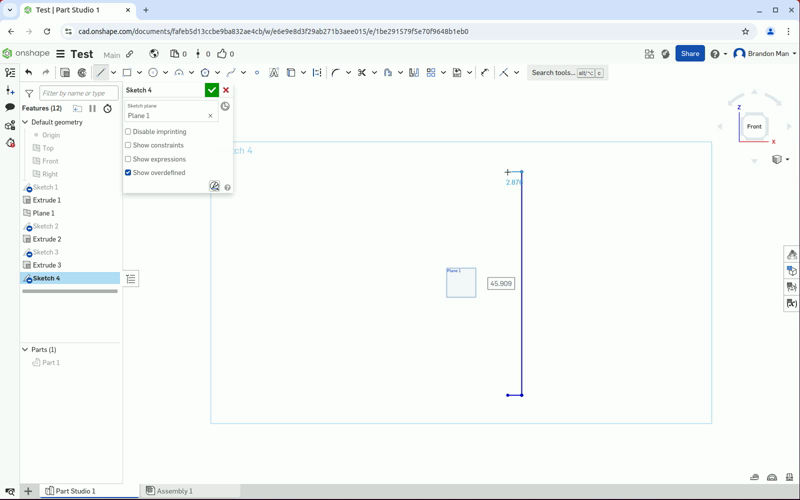
click(507, 171)
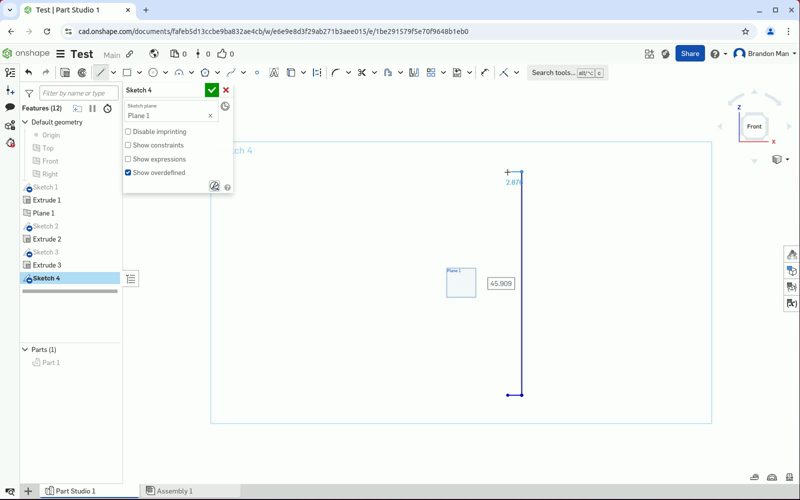
key_up(shift)
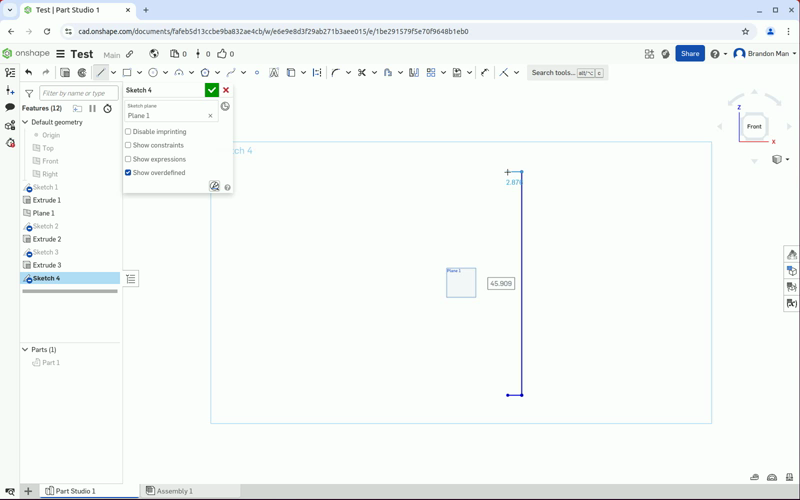
key_down(shift)
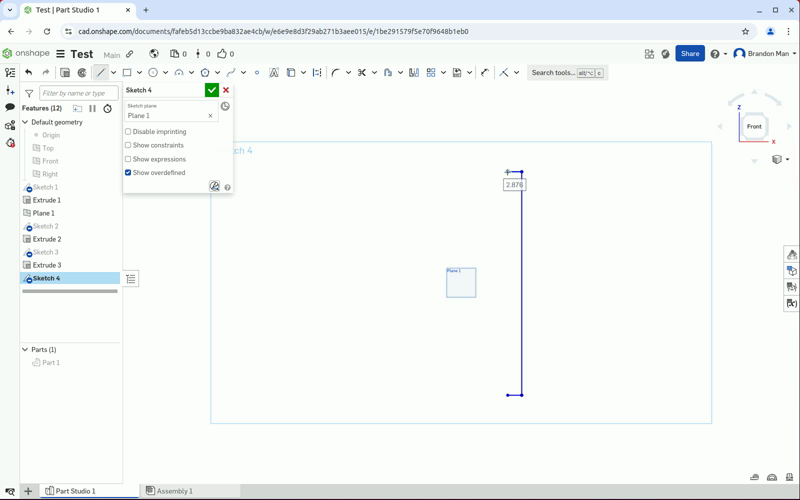
mouse_move(507, 395)
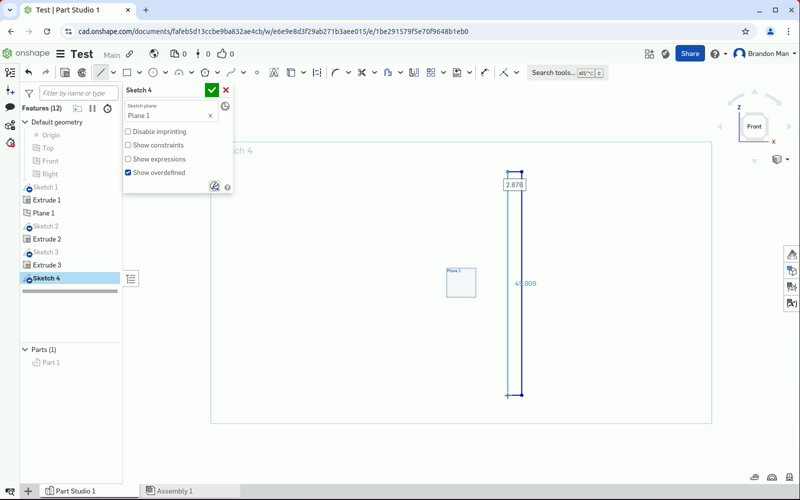
key_up(shift)
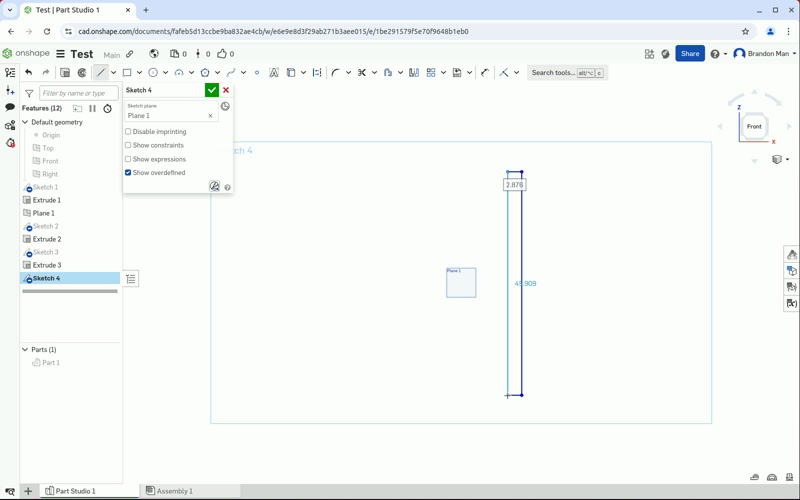
click(507, 395)
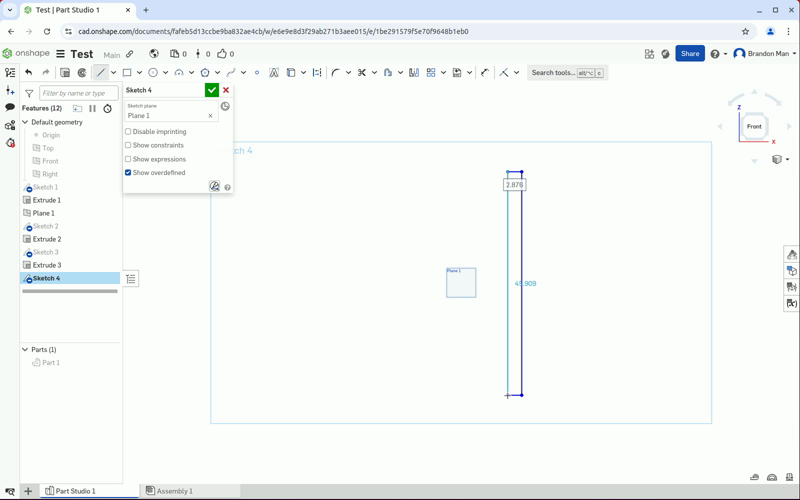
key(esc)
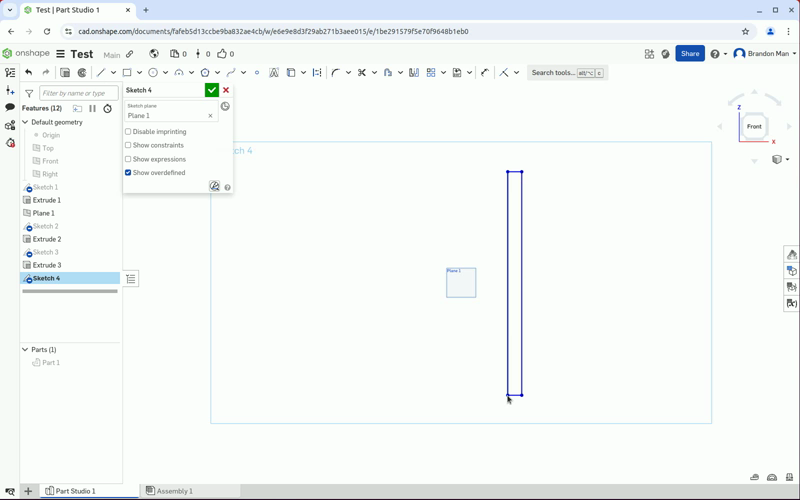
mouse_move(513, 196)
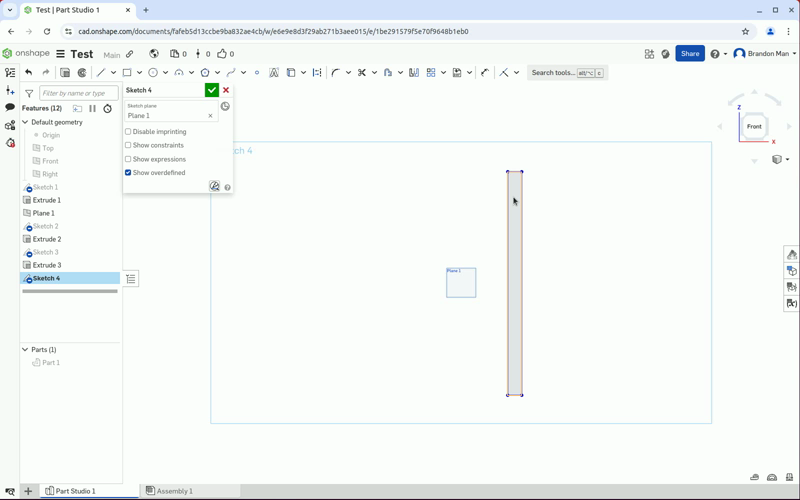
click(513, 196)
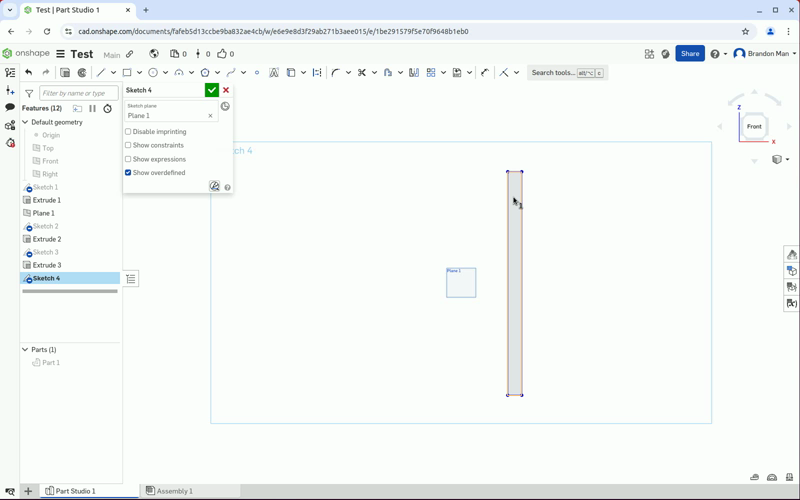
mouse_move(73, 352)
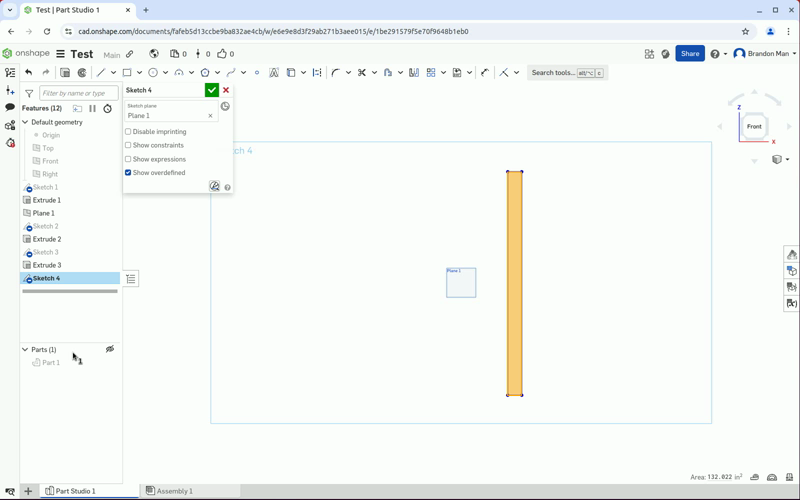
key(shift+y)
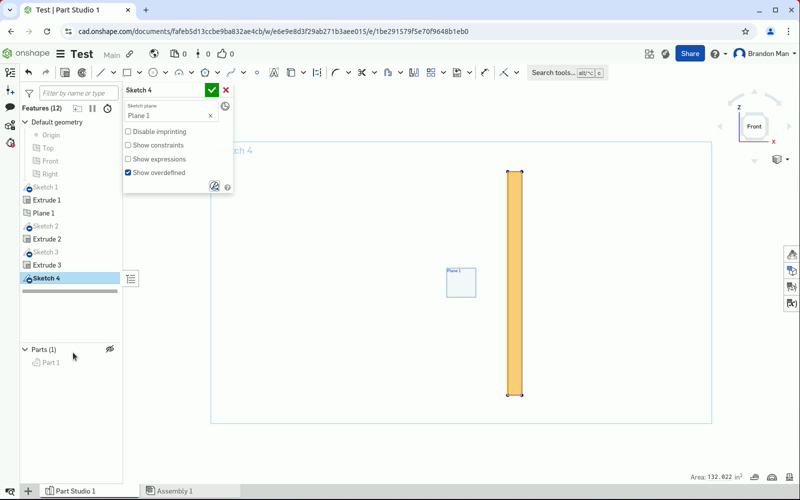
key(shift+e)
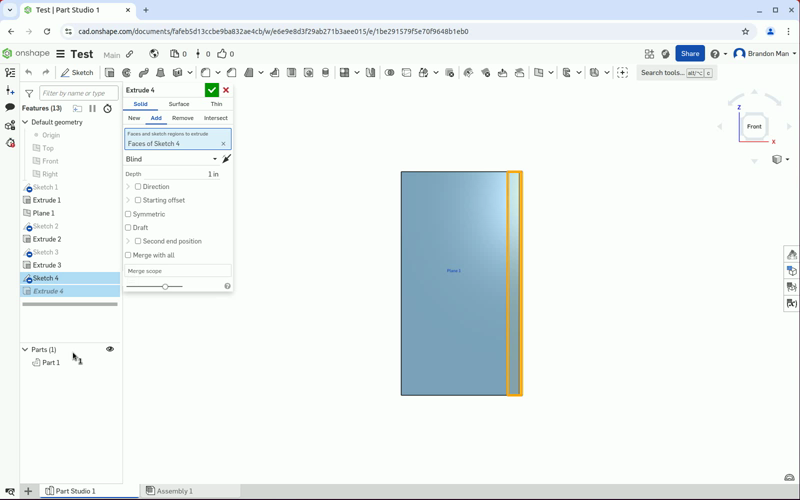
mouse_move(143, 106)
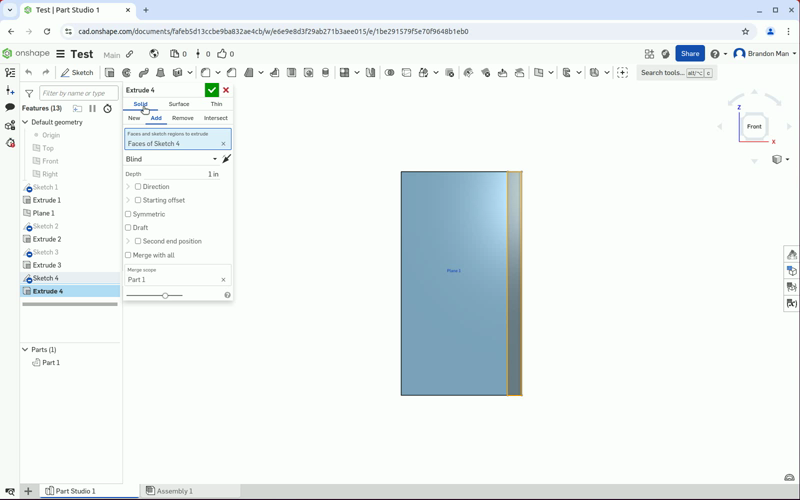
click(143, 106)
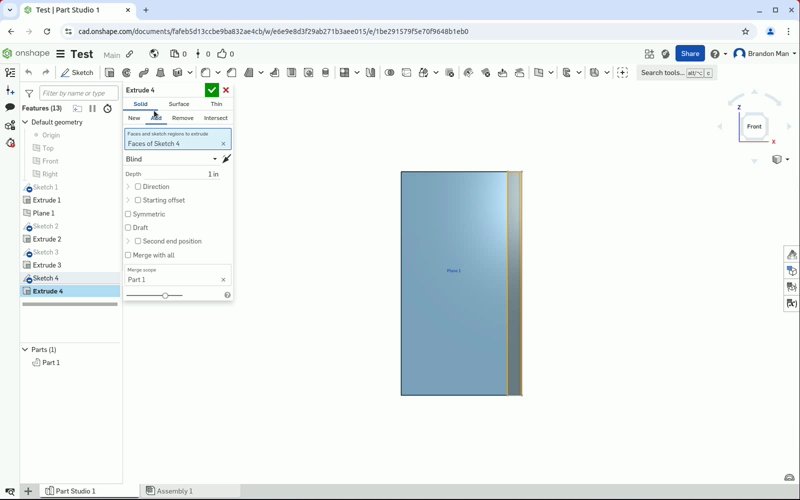
mouse_move(186, 120)
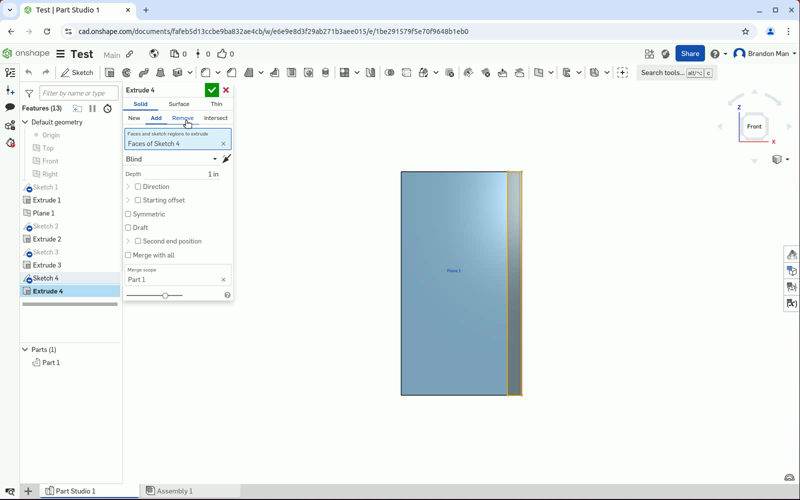
click(186, 120)
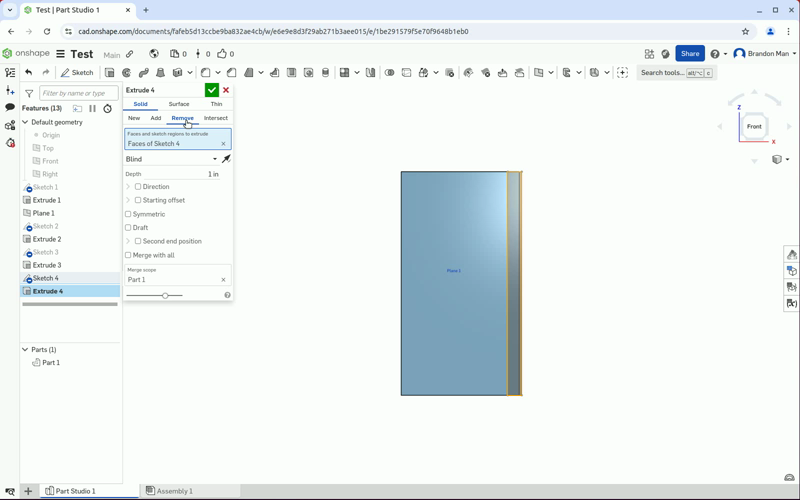
key(tab, 4)
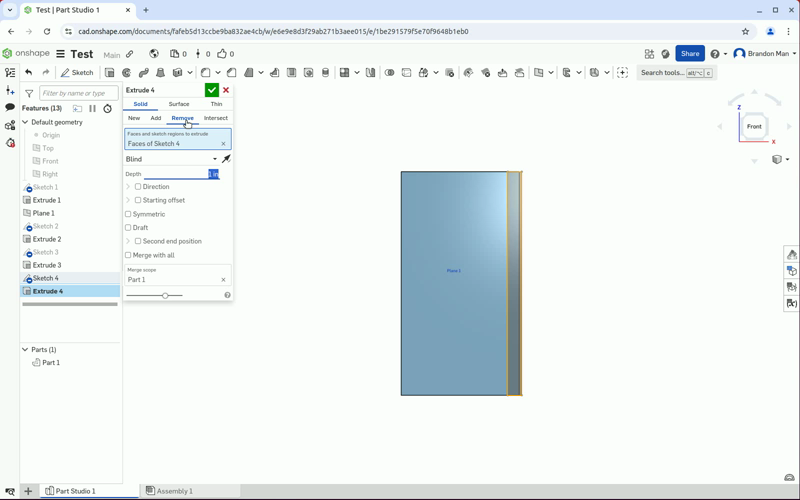
text(1.444)
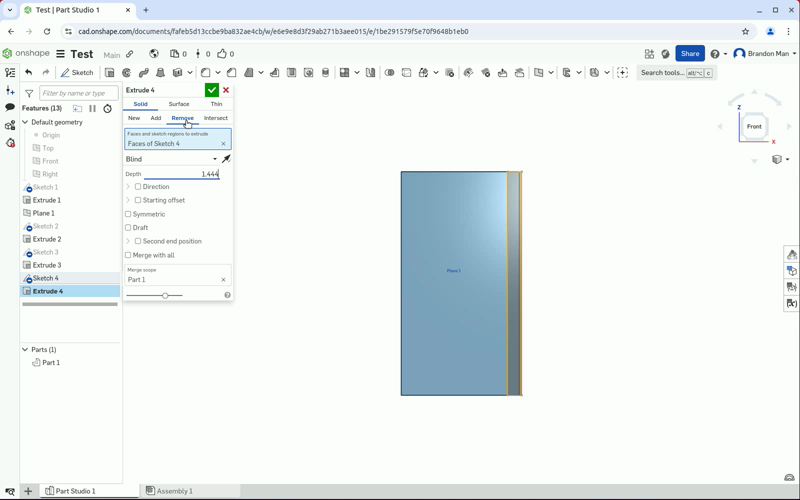
key(tab, 6)
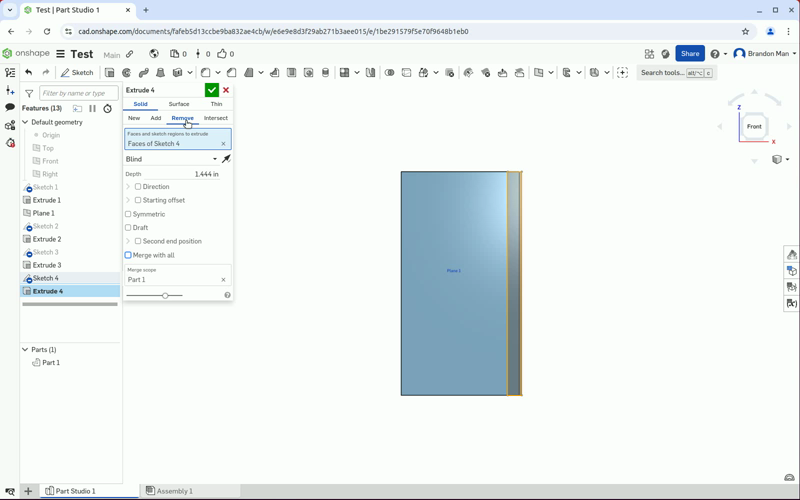
key(space)
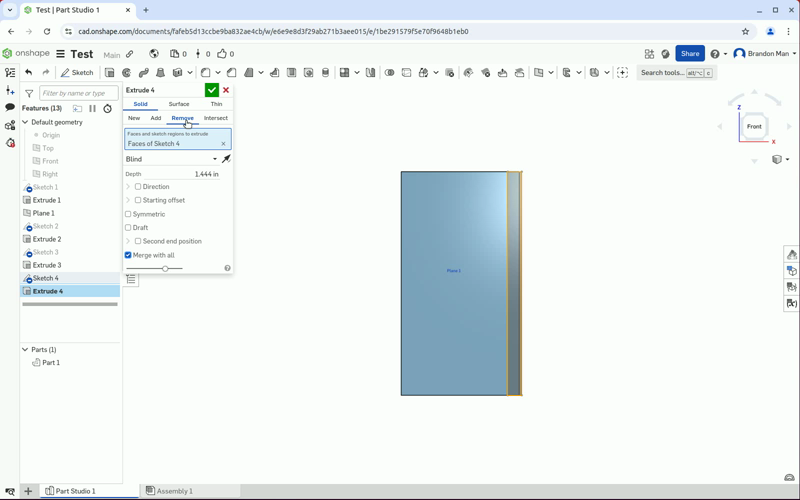
key(enter)
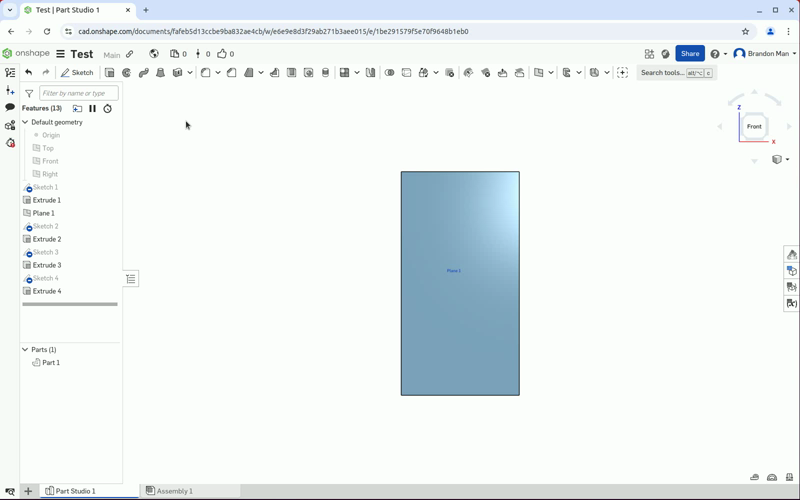
key(shift+h)
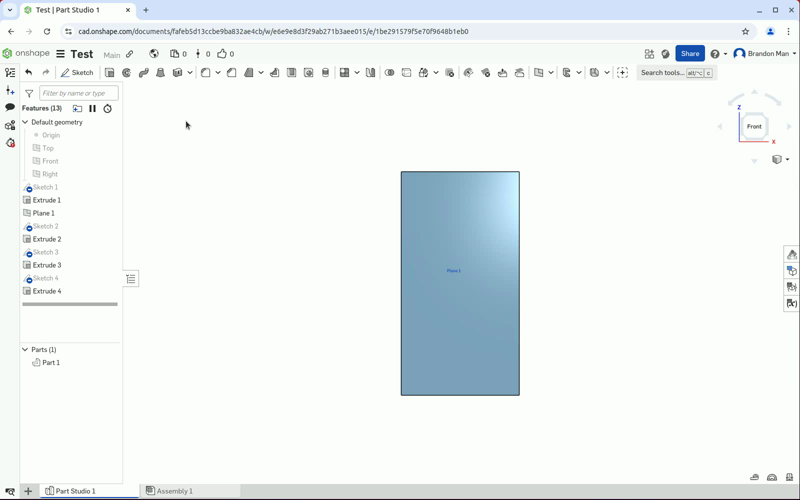
key(shift+h)
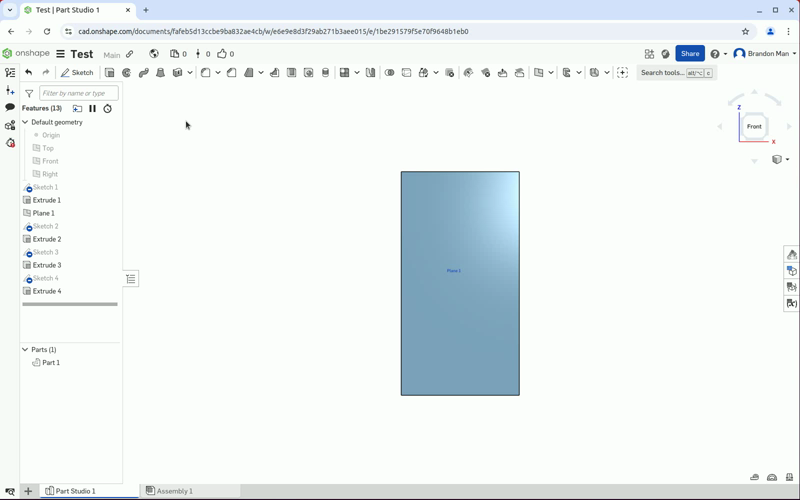
key(shift+7)
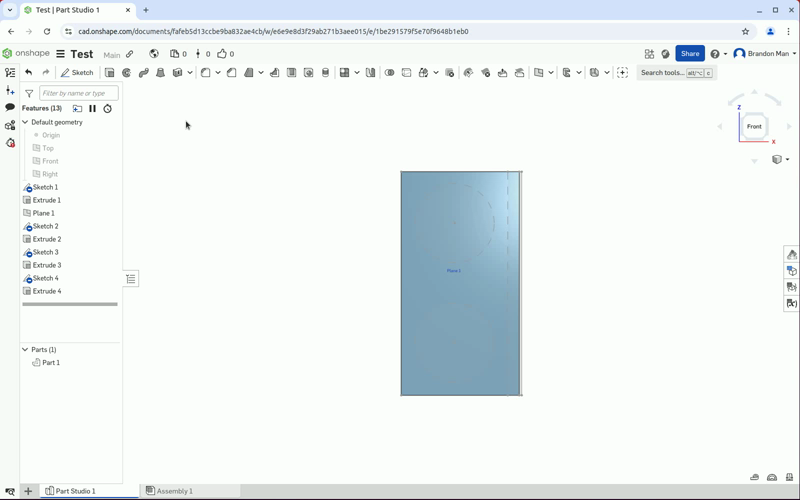
key(left, 2)
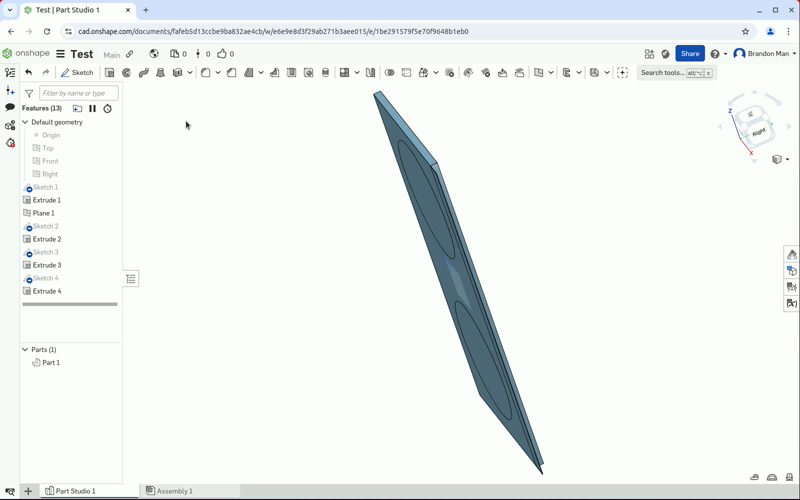
key(down, 2)
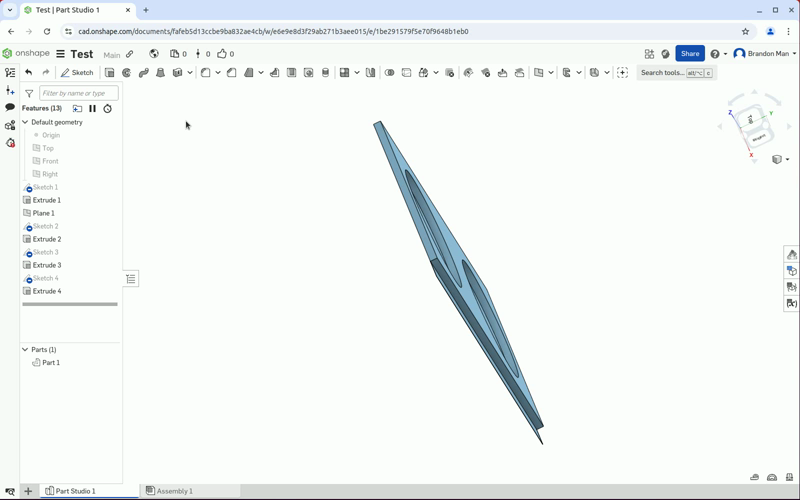
key(up, 2)
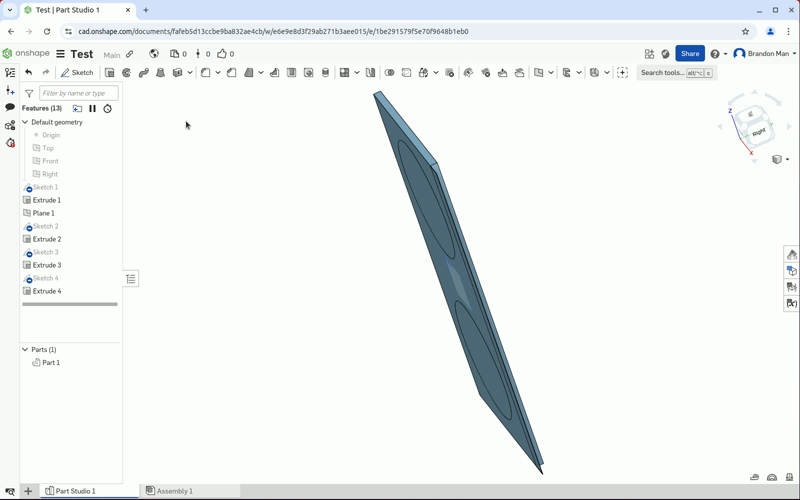
key(right, 2)
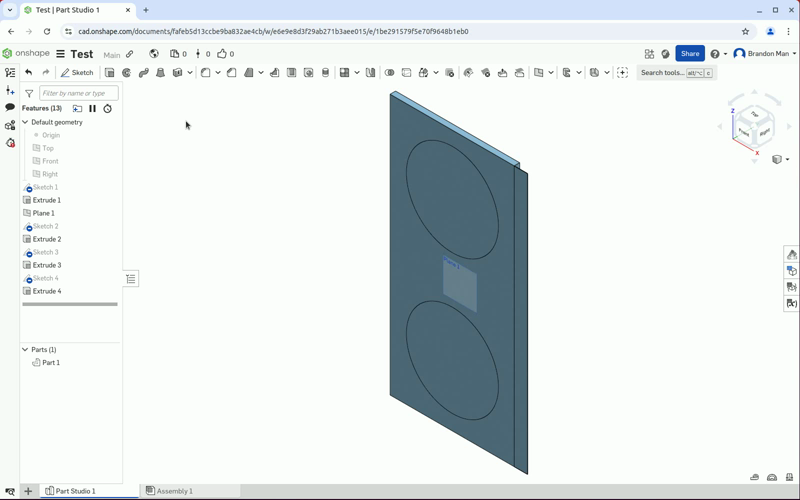
mouse_move(73, 189)
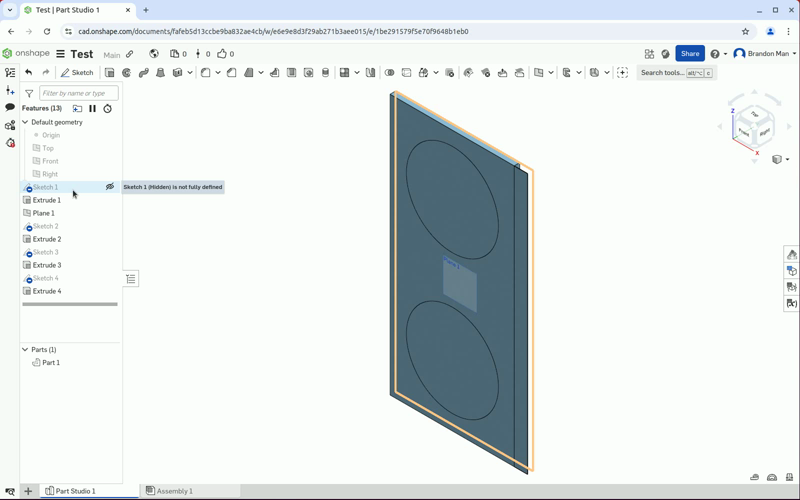
click(73, 189)